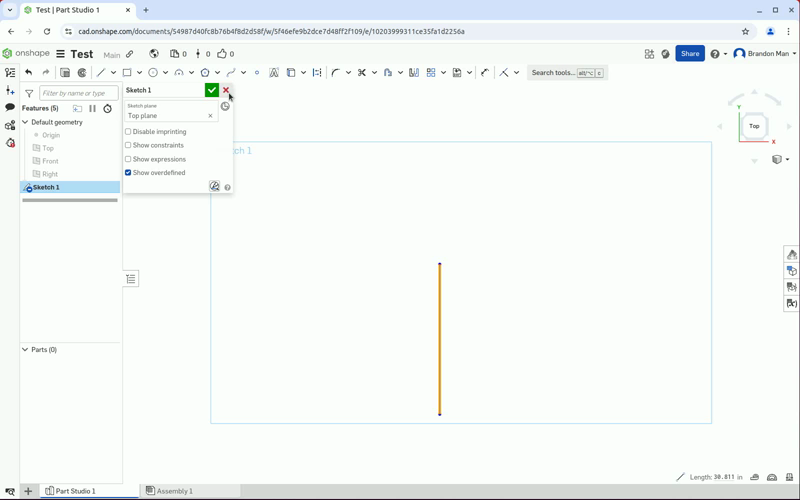
key(shift+h)
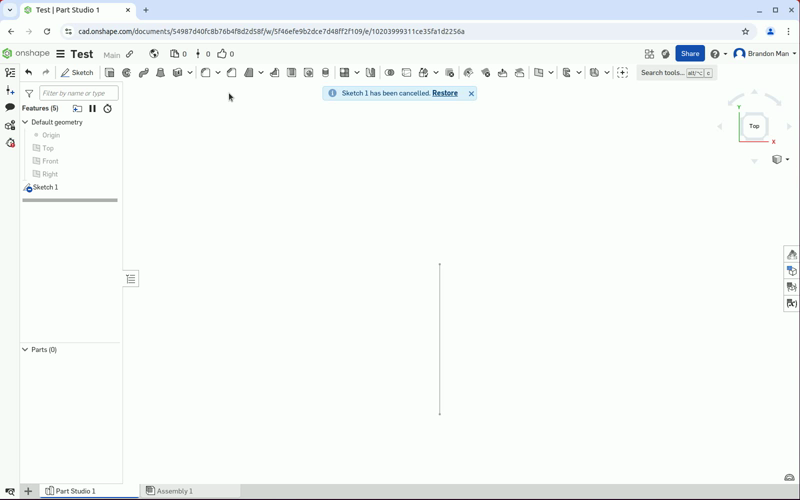
mouse_move(73, 352)
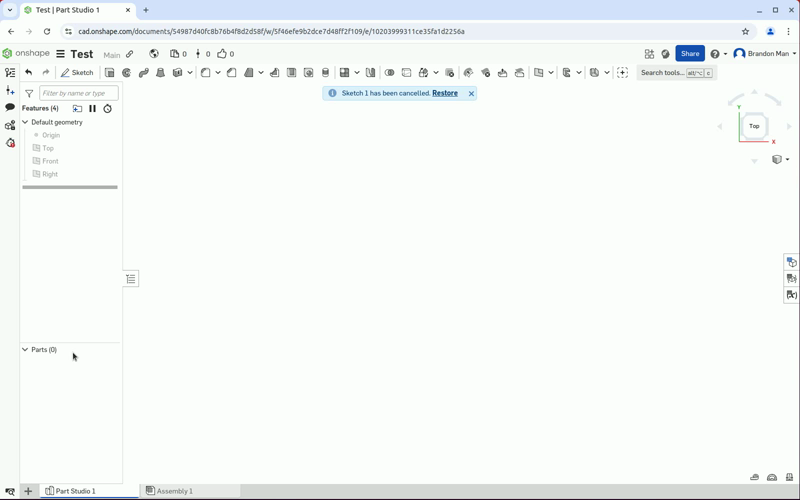
key(y)
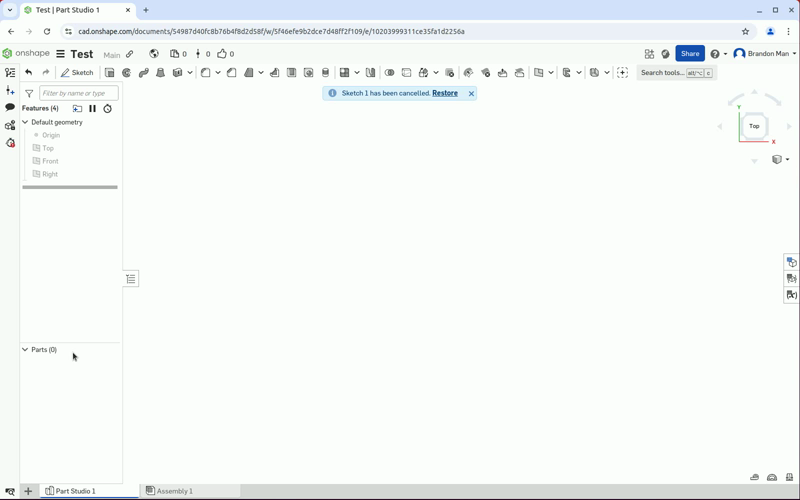
key(shift+p)
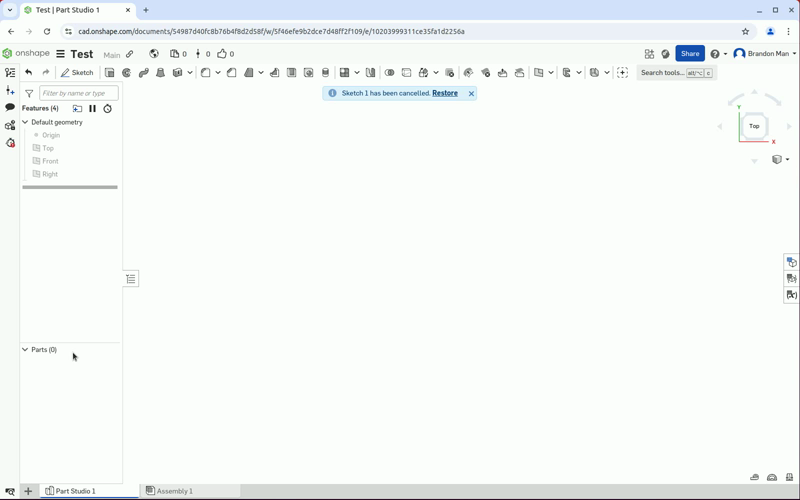
key(space)
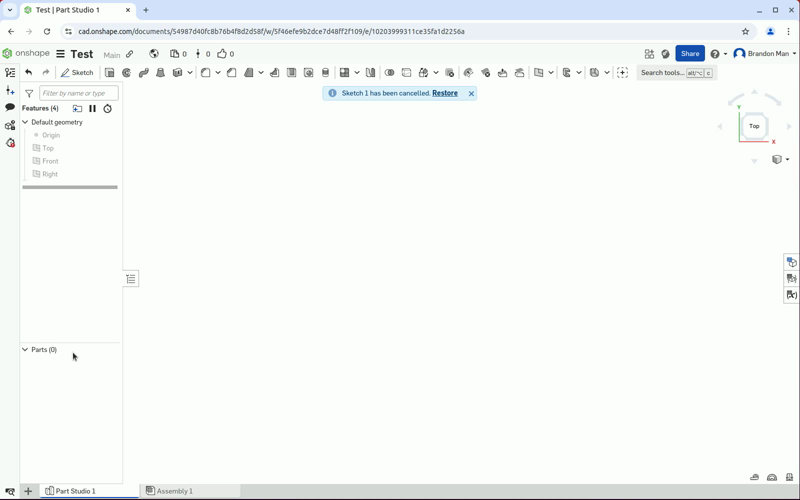
key_down(shift)
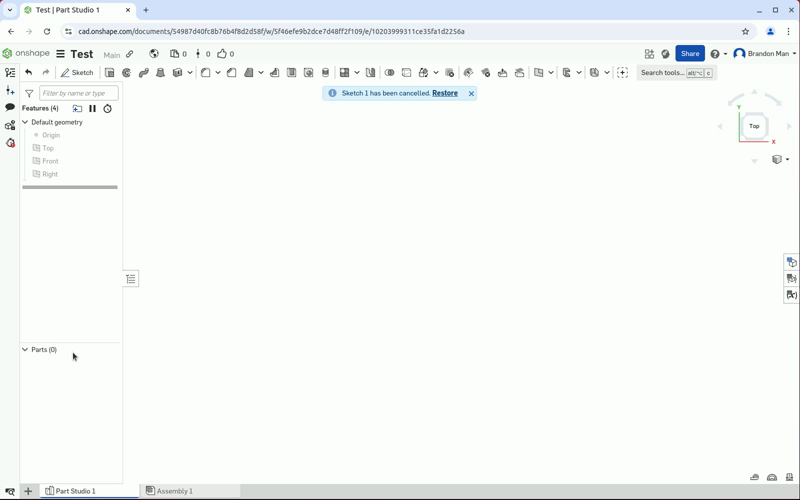
key(up)
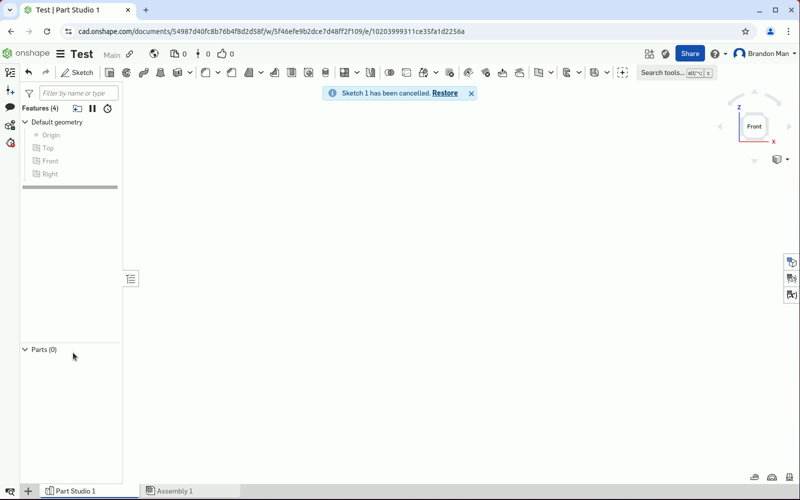
key_up(shift)
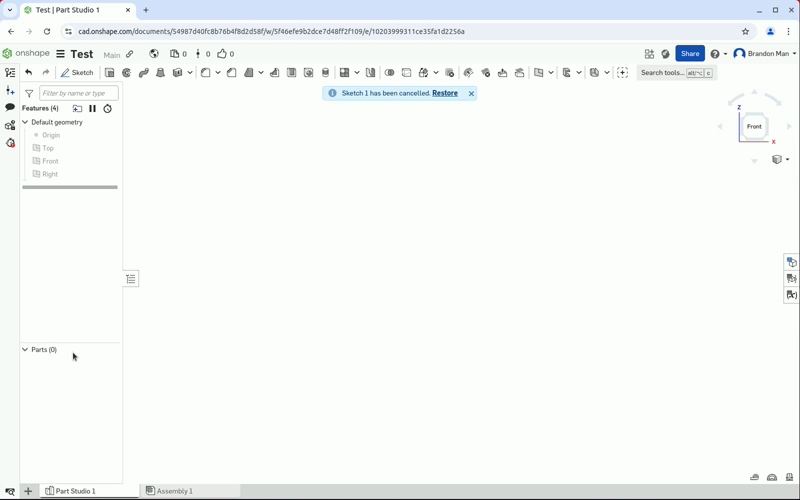
mouse_move(73, 352)
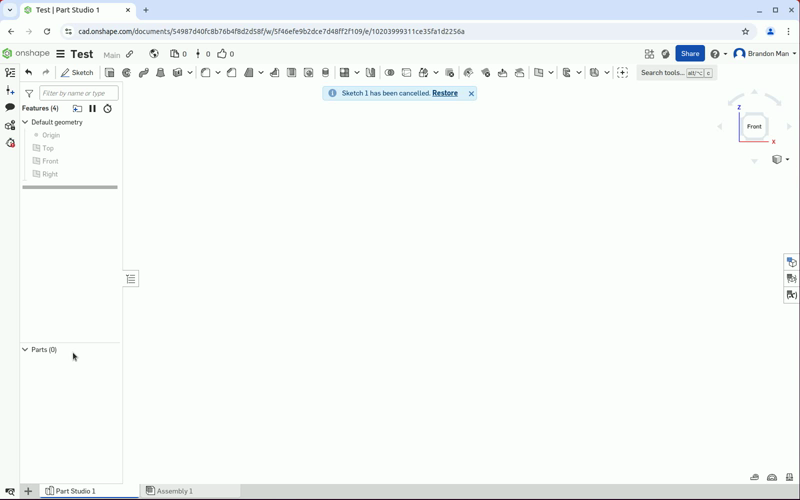
key(shift+y)
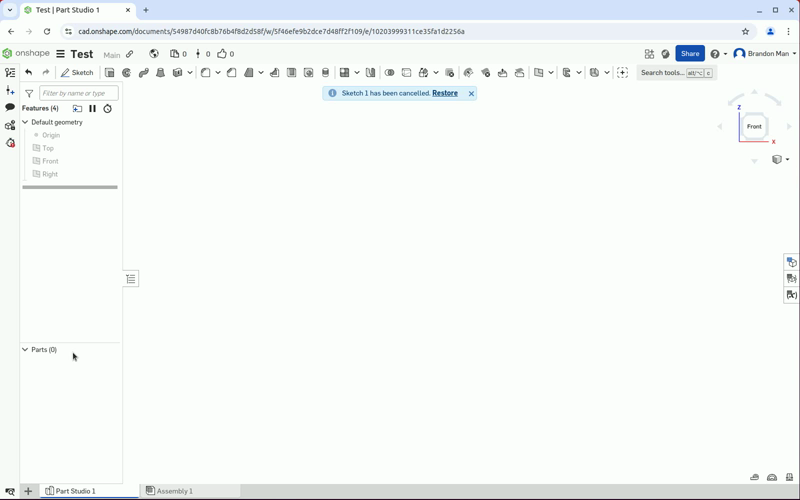
key(shift+s)
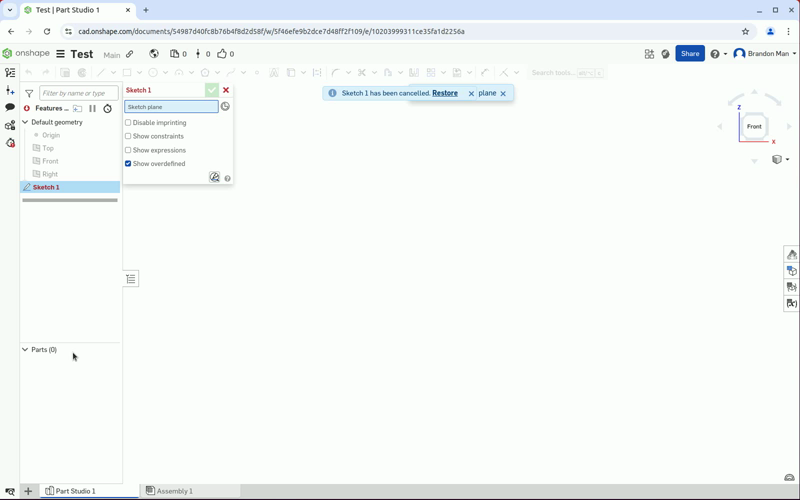
mouse_move(73, 163)
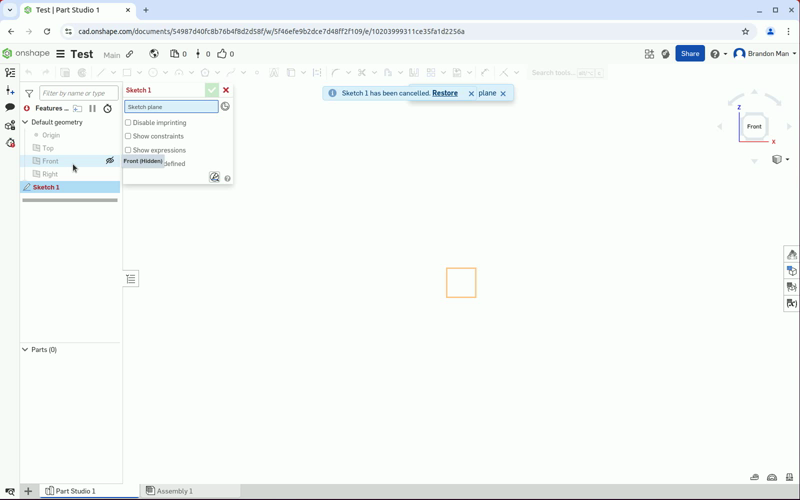
click(73, 163)
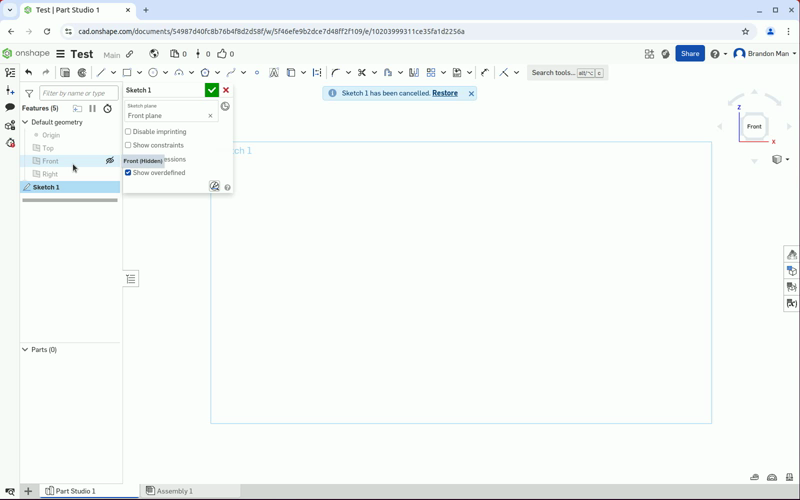
mouse_move(73, 352)
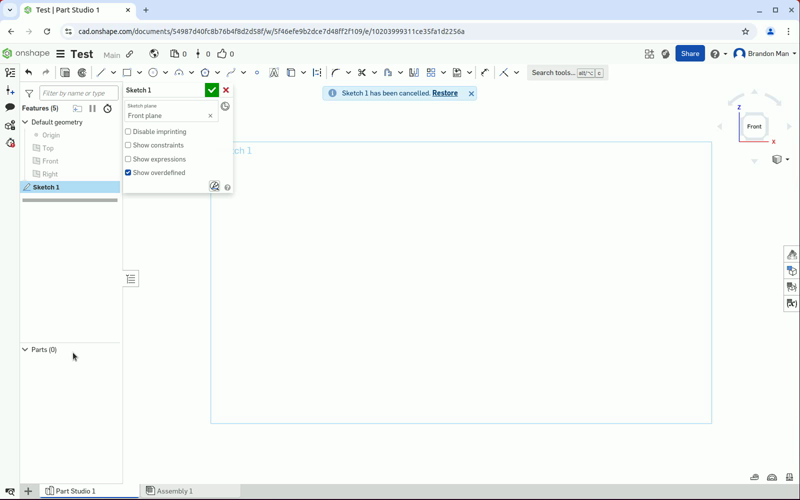
key(y)
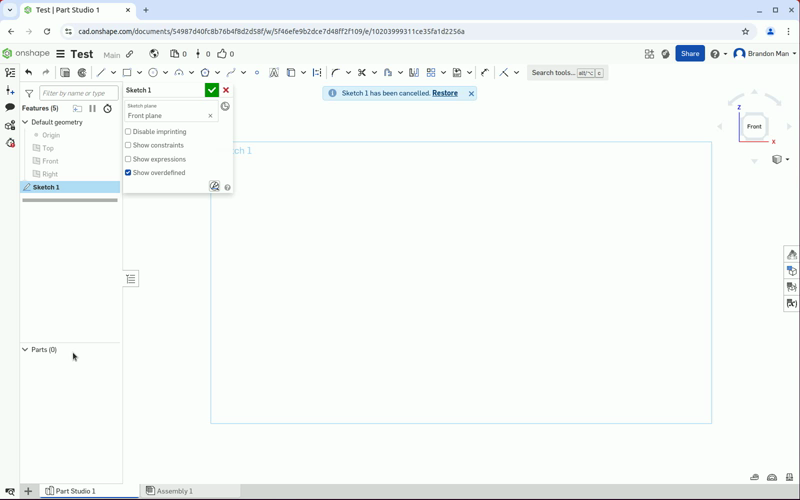
key(l)
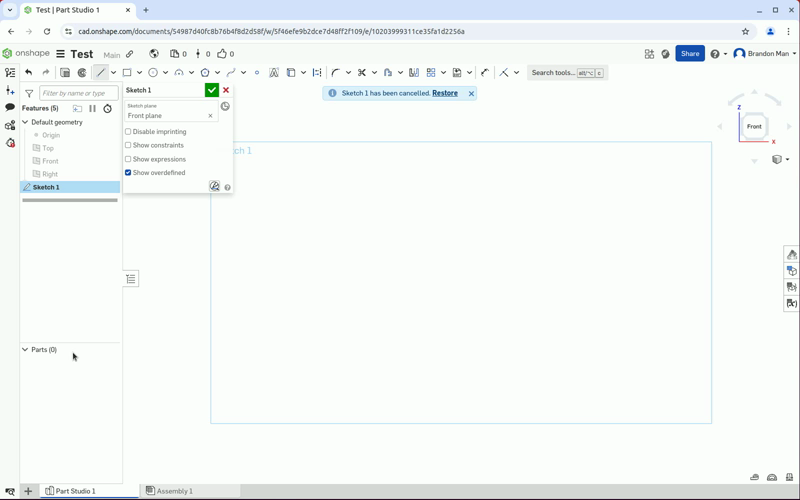
key_down(shift)
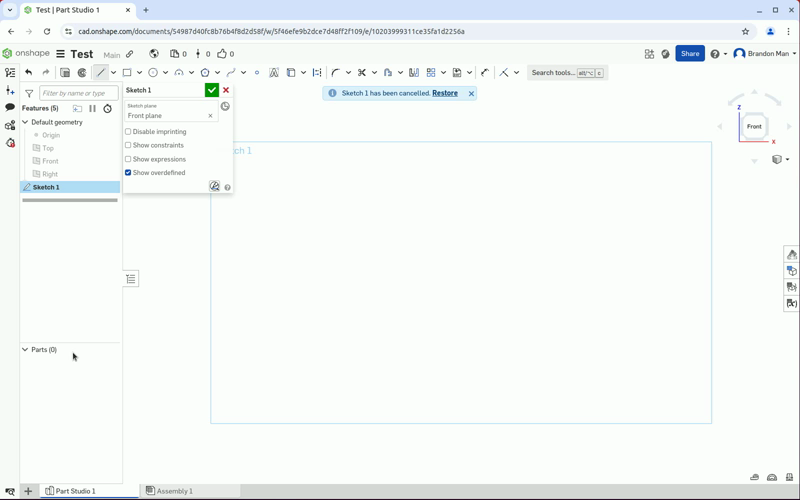
mouse_move(355, 314)
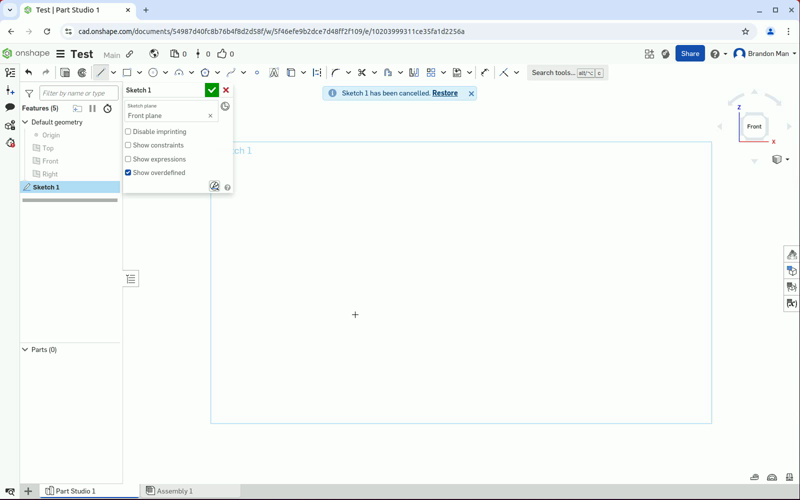
click(355, 314)
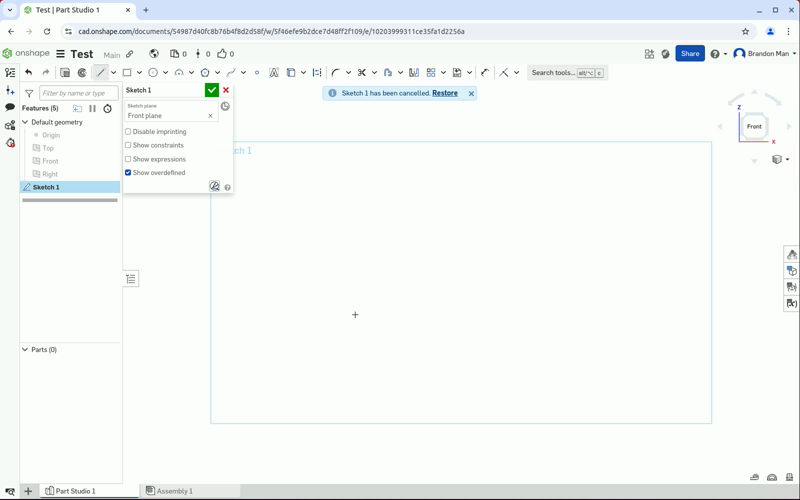
key_up(shift)
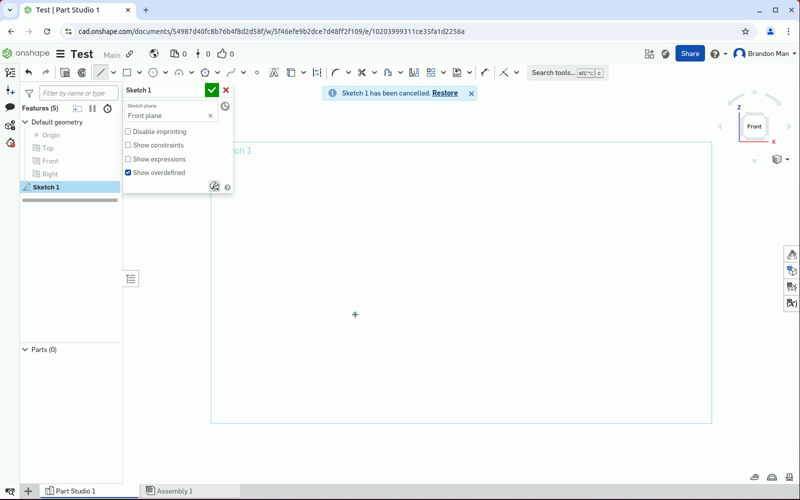
key_down(shift)
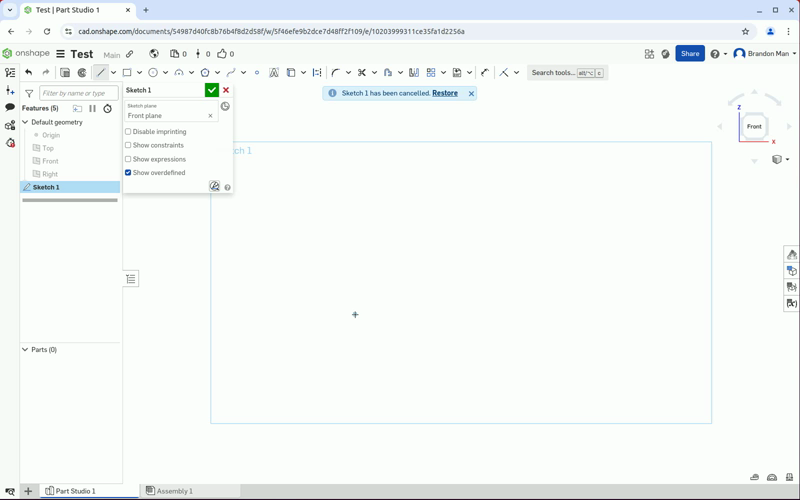
mouse_move(565, 314)
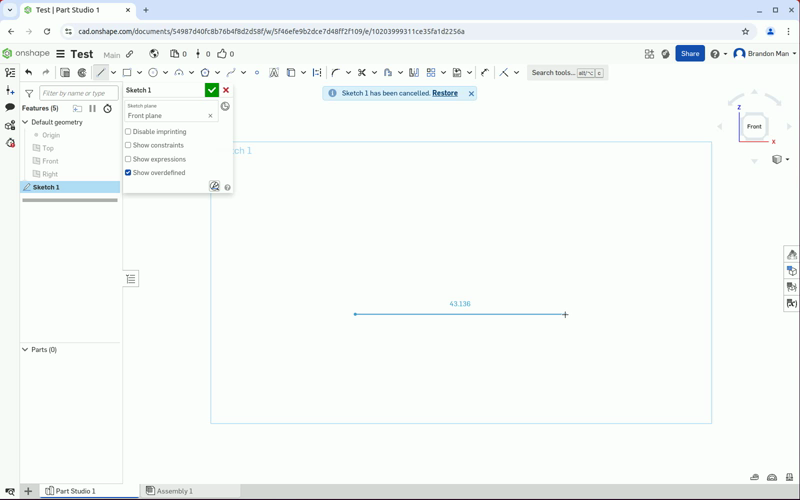
click(565, 314)
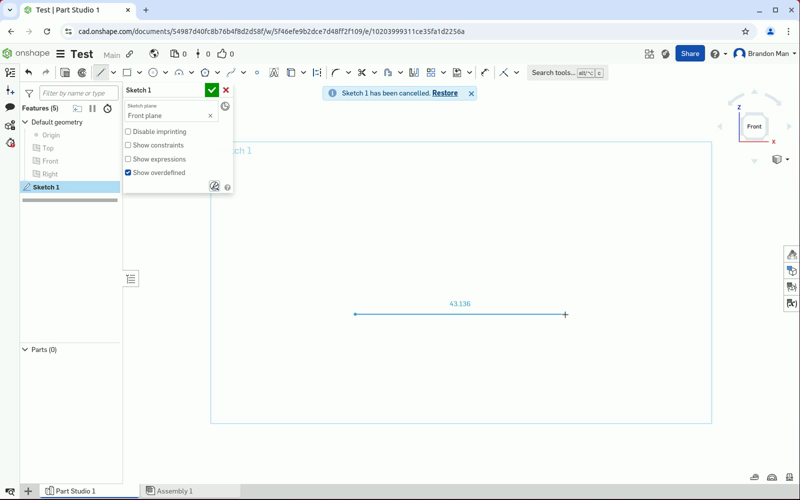
key_up(shift)
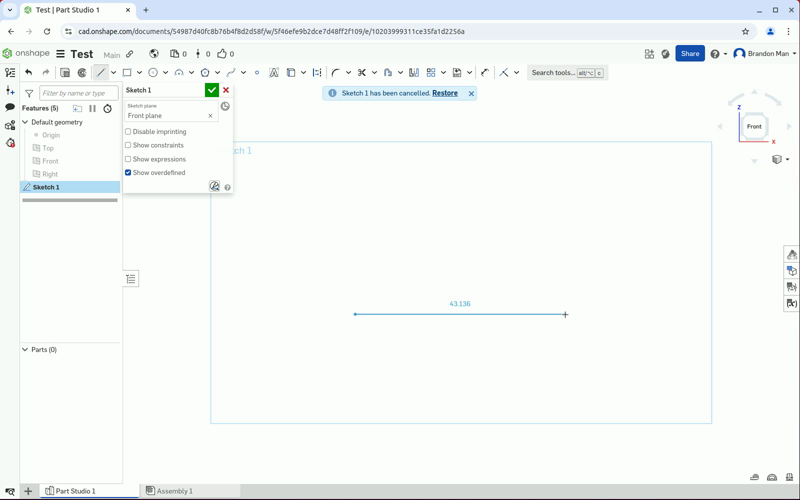
key_down(shift)
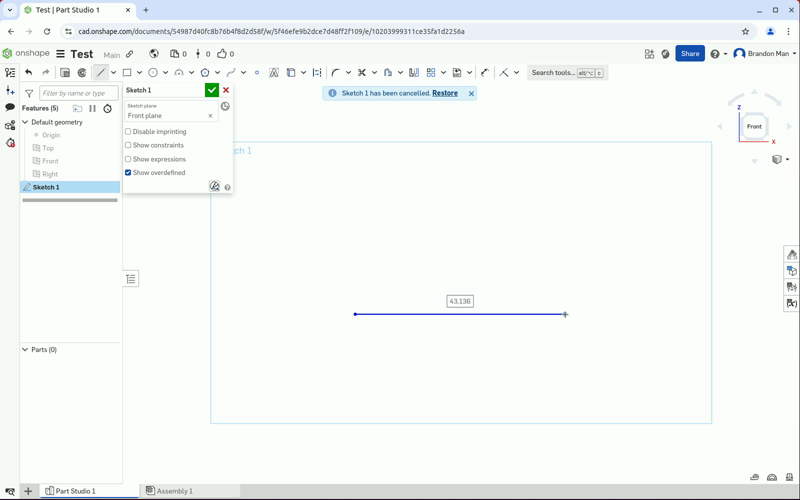
mouse_move(565, 234)
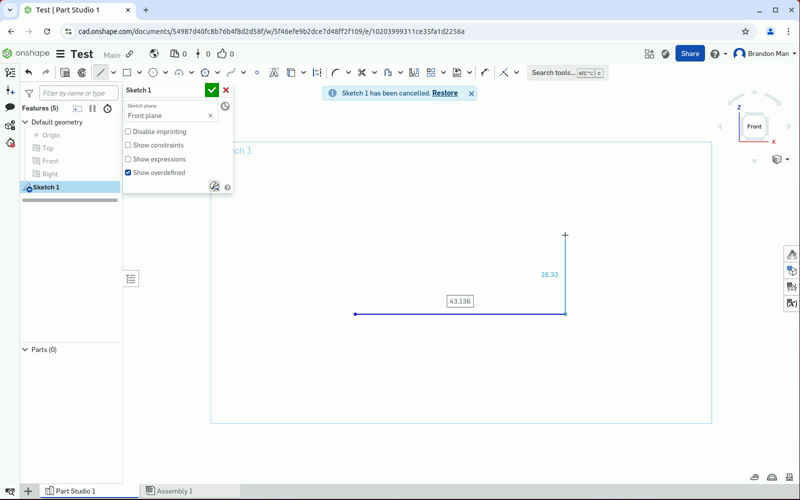
click(565, 234)
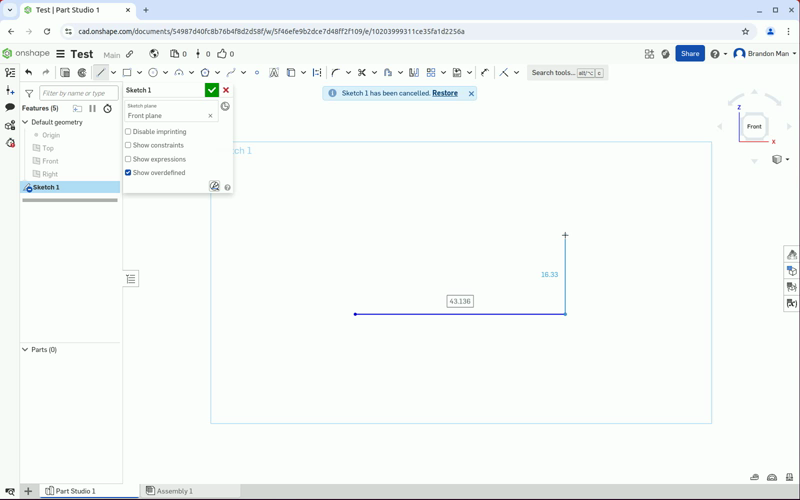
key_up(shift)
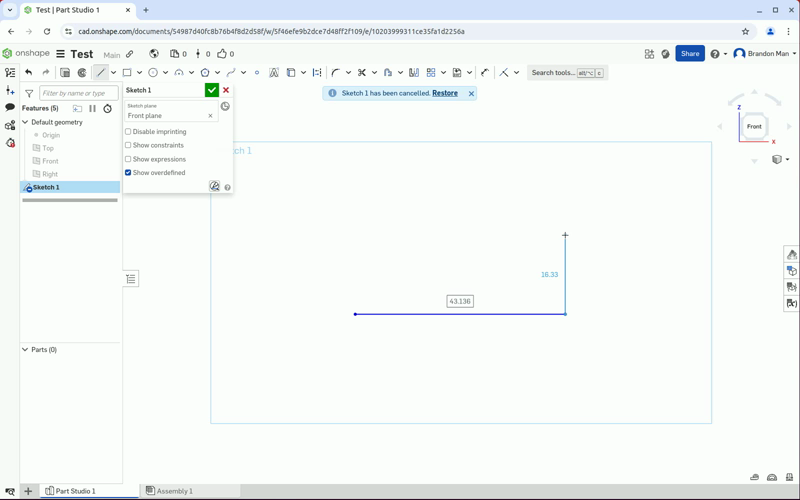
key_down(shift)
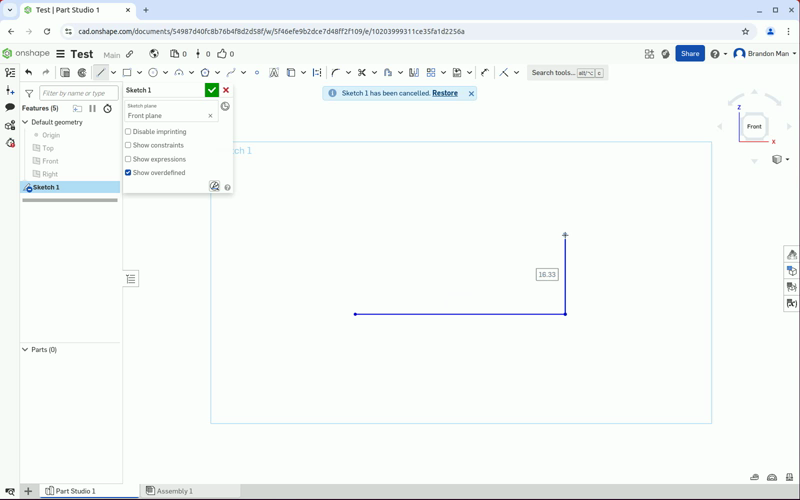
mouse_move(355, 234)
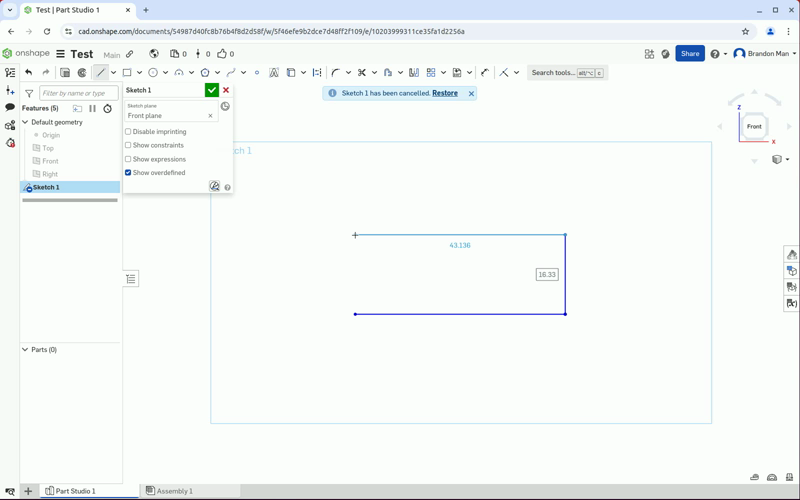
click(355, 234)
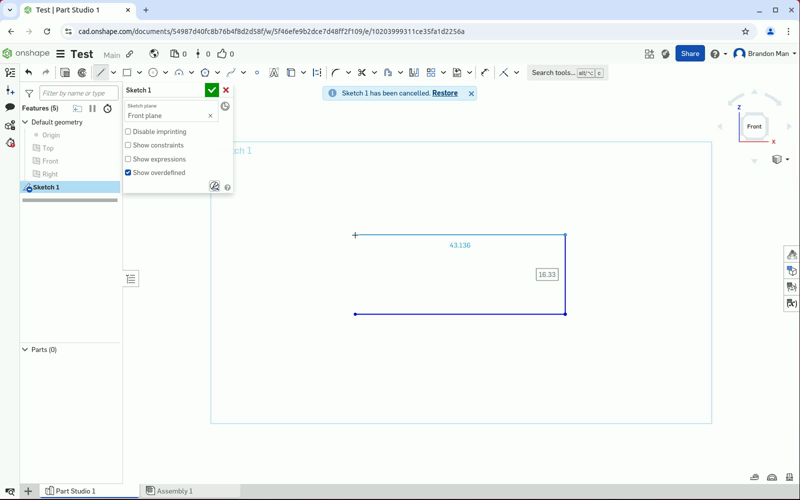
key_up(shift)
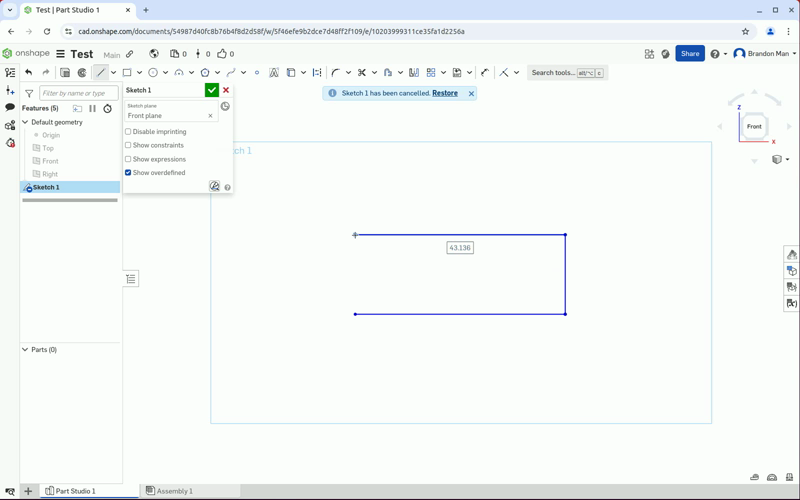
key_down(shift)
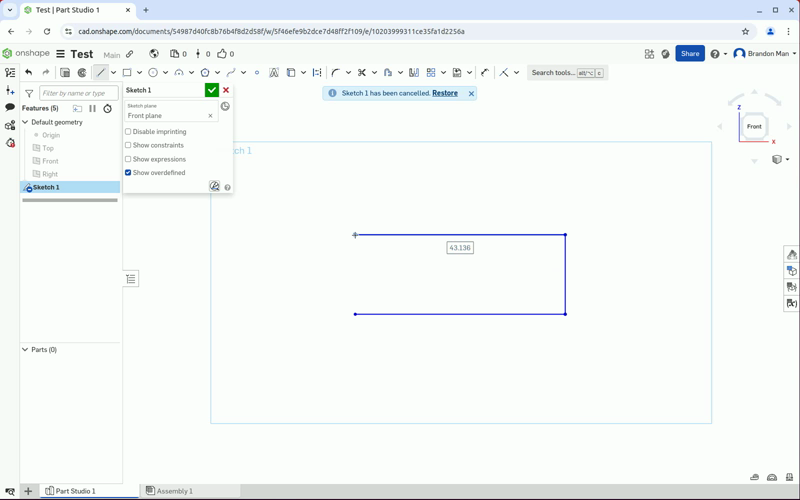
mouse_move(355, 314)
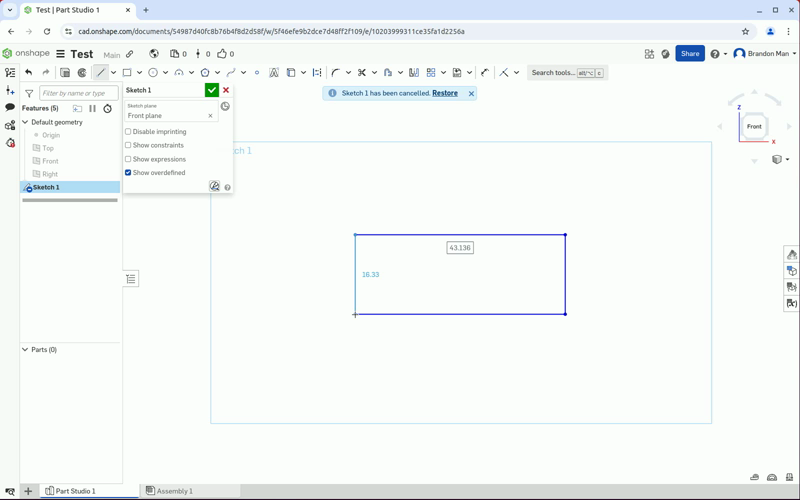
key_up(shift)
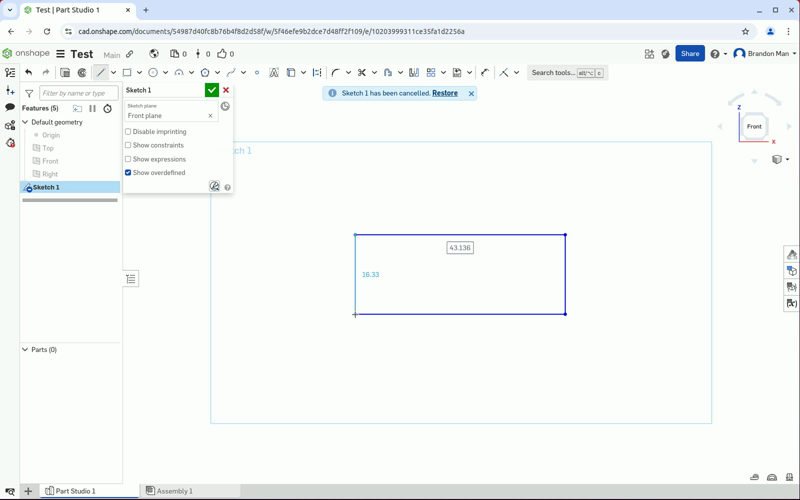
click(355, 314)
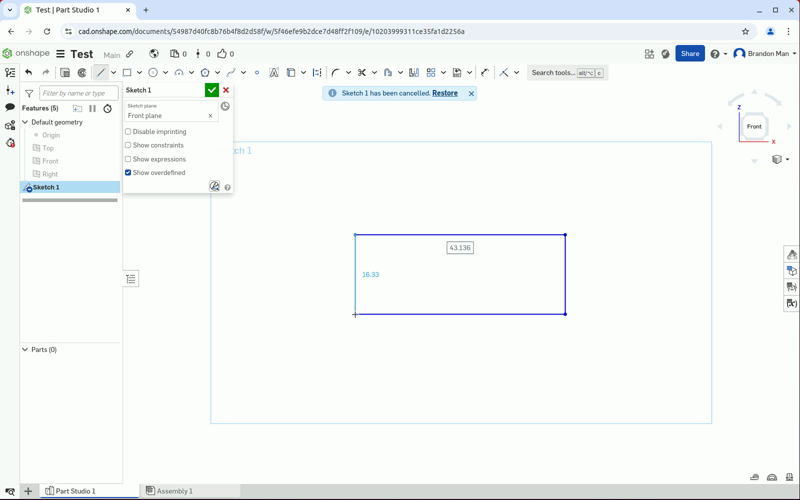
key(esc)
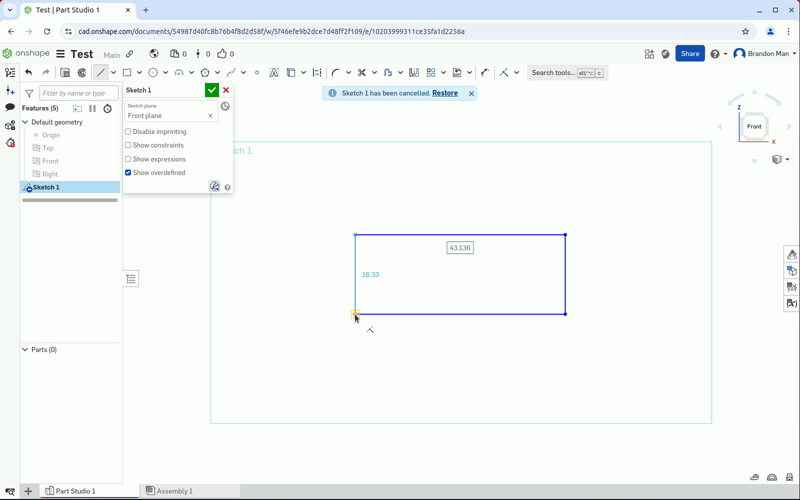
mouse_move(478, 263)
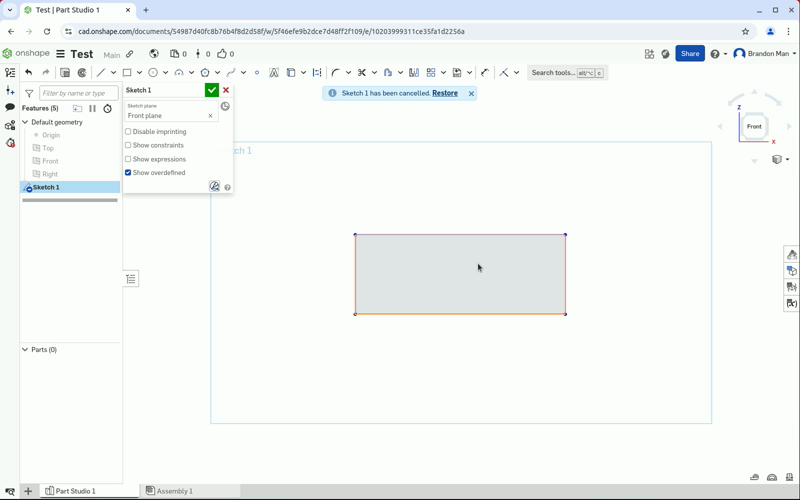
click(478, 263)
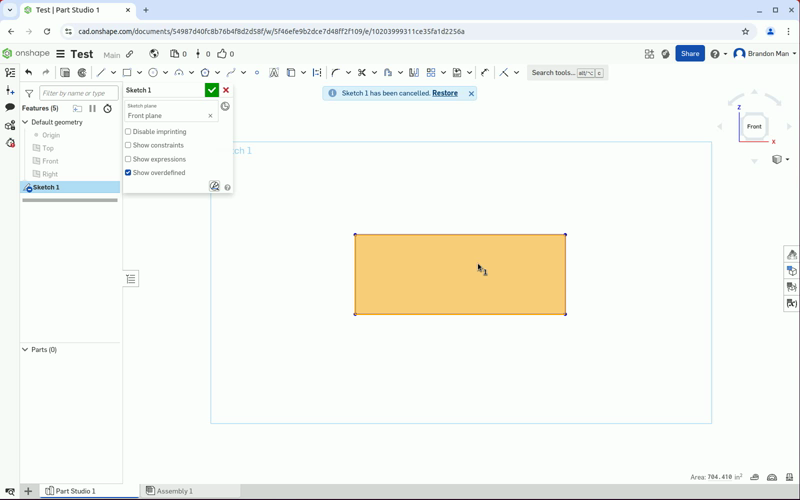
mouse_move(73, 352)
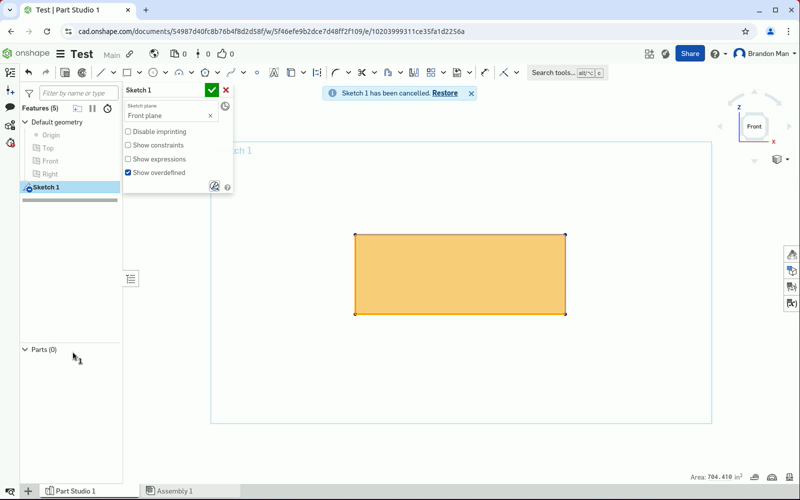
key(shift+y)
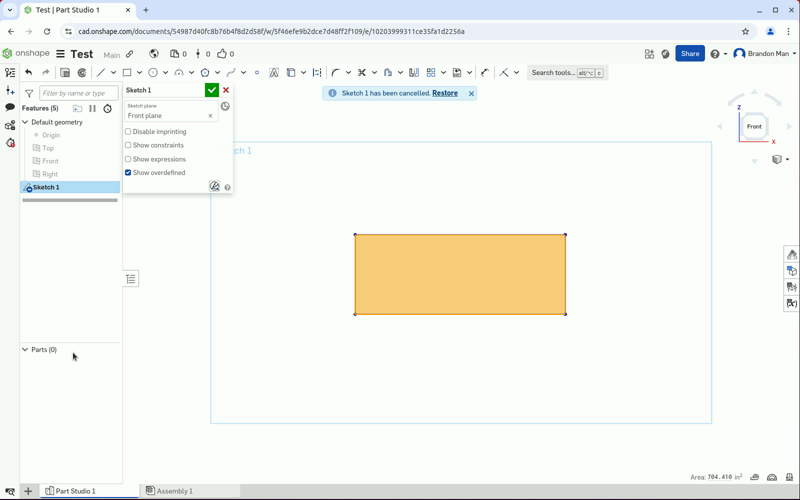
key(shift+e)
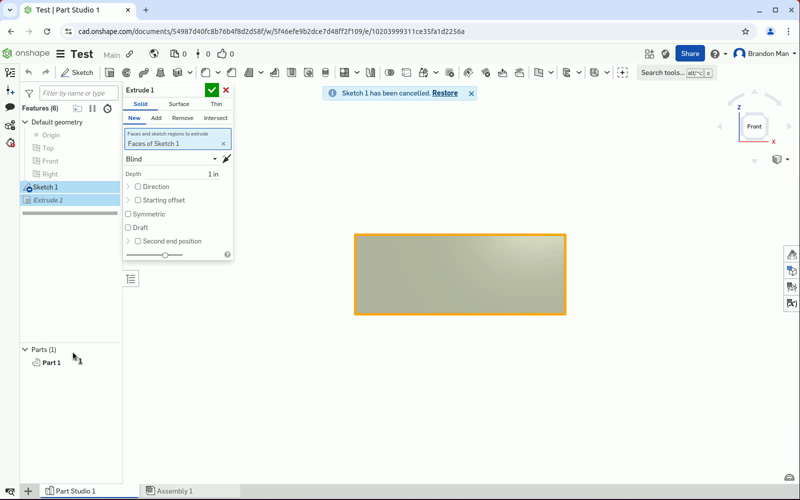
mouse_move(143, 106)
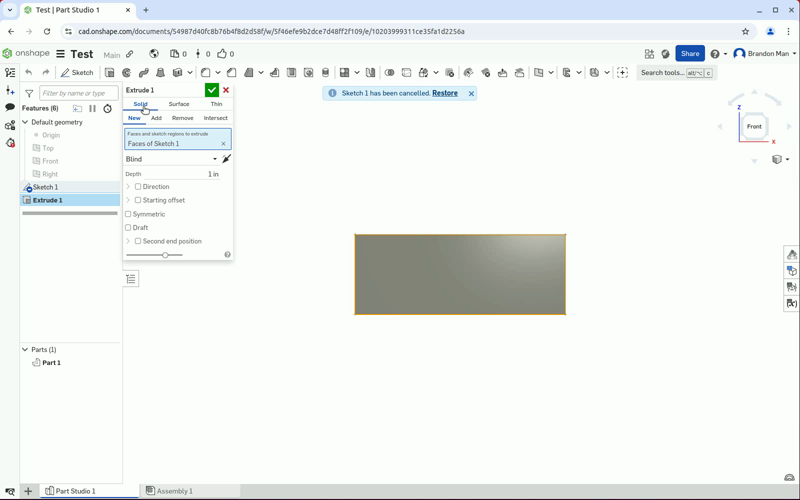
click(143, 106)
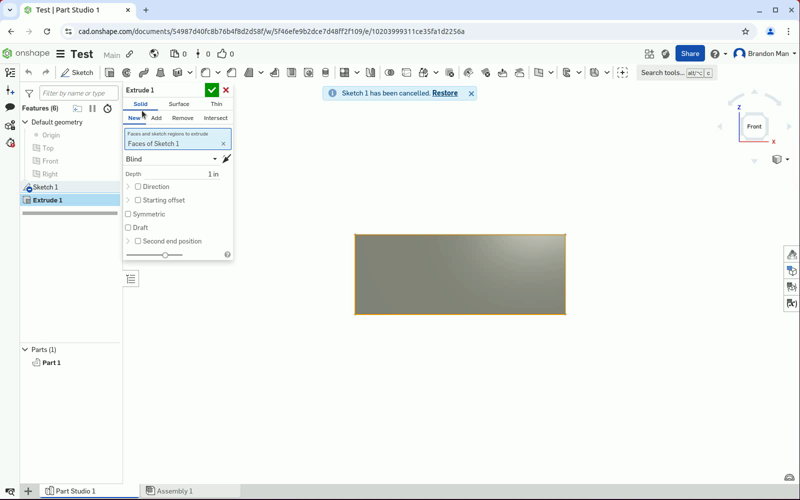
mouse_move(137, 120)
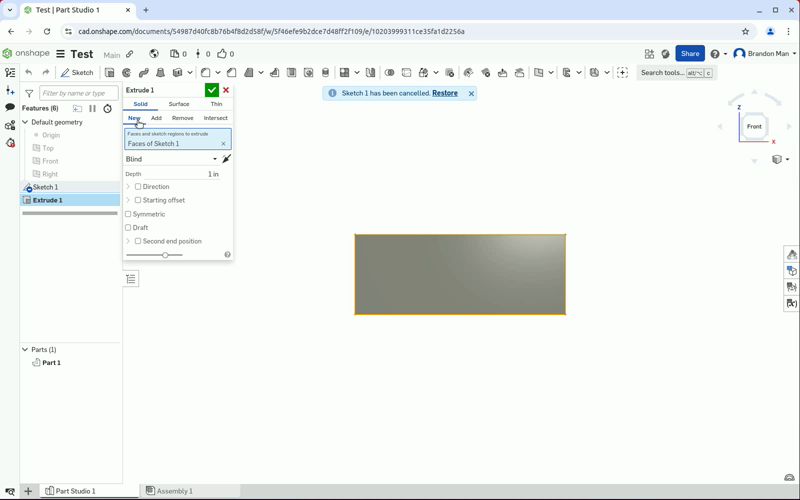
click(137, 120)
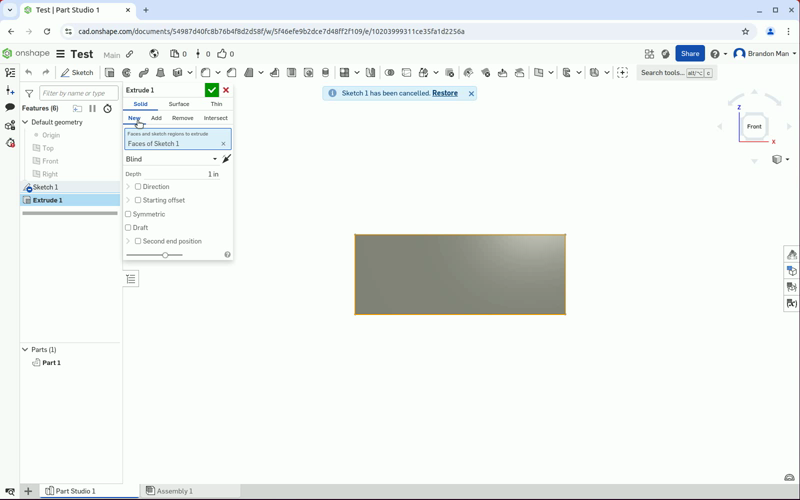
key(tab, 4)
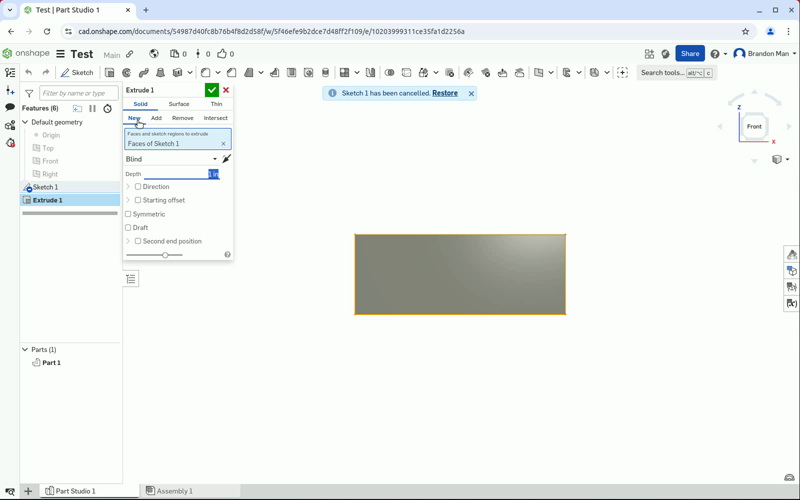
text(0.482)
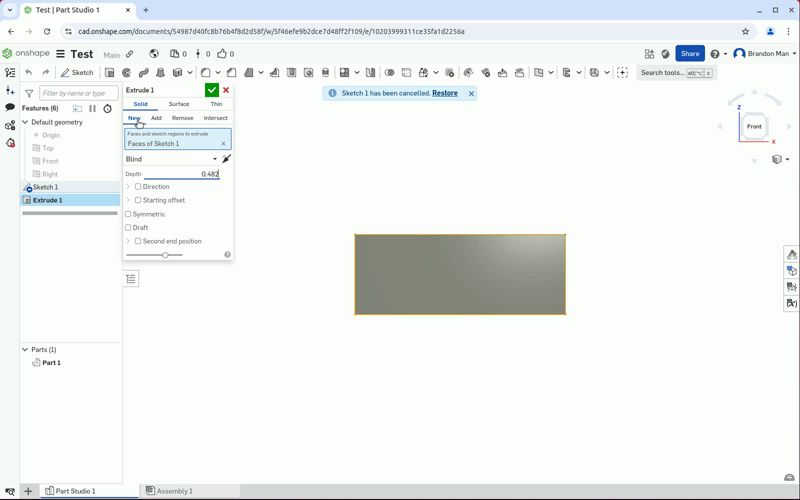
key(tab, 3)
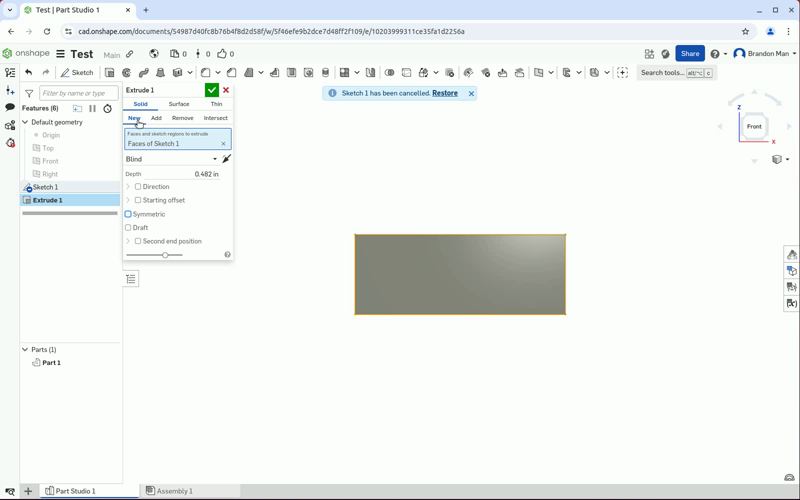
key(space)
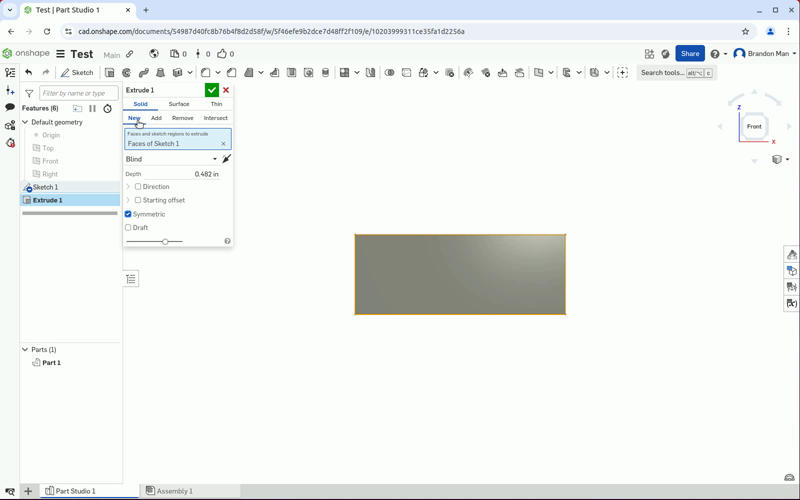
key(enter)
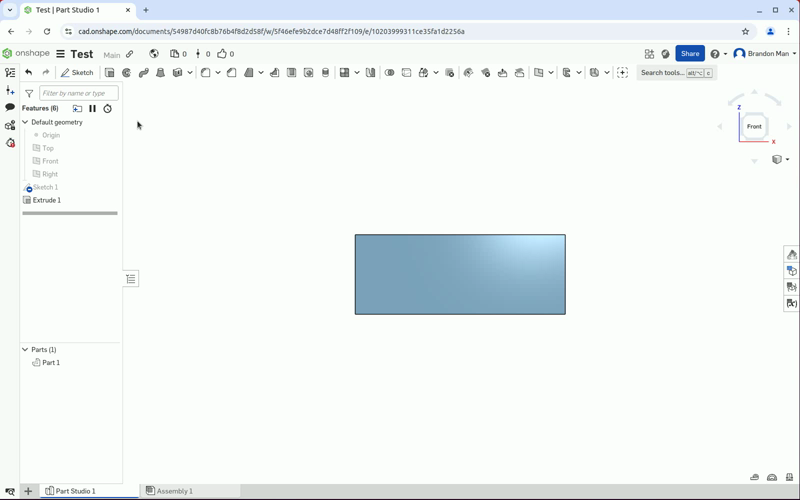
key(shift+h)
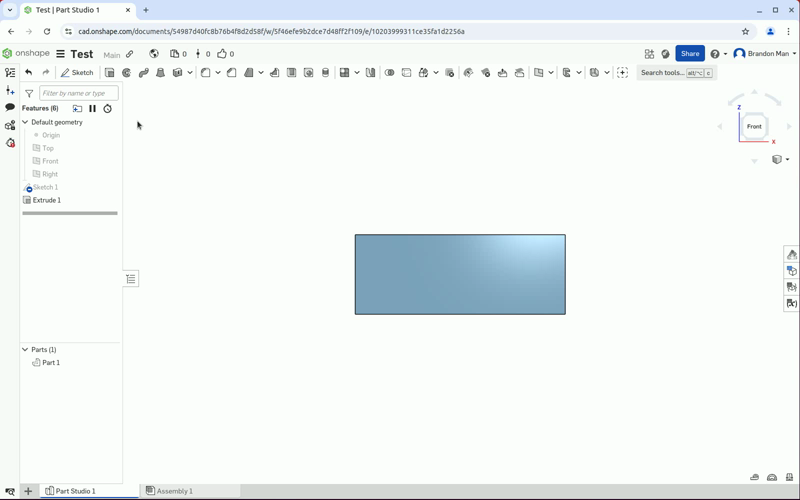
key(shift+h)
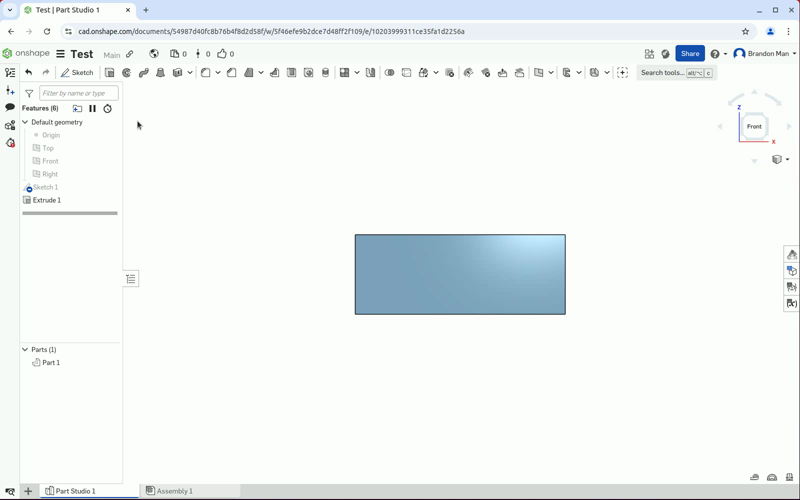
mouse_move(73, 189)
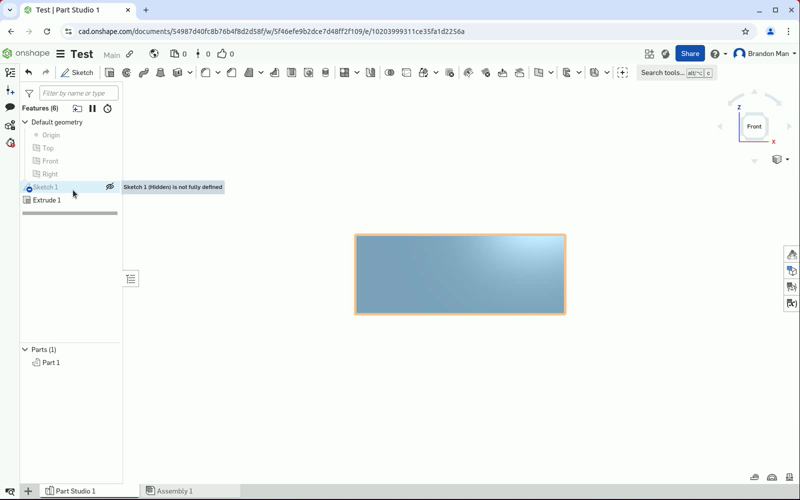
click(73, 189)
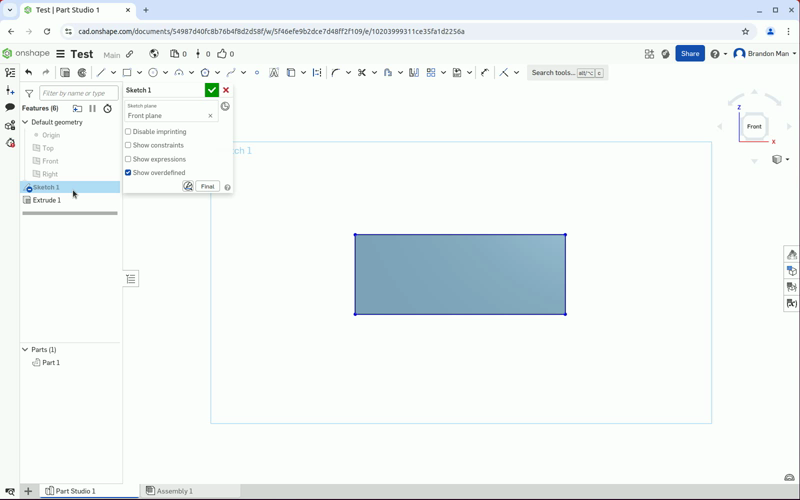
mouse_move(229, 92)
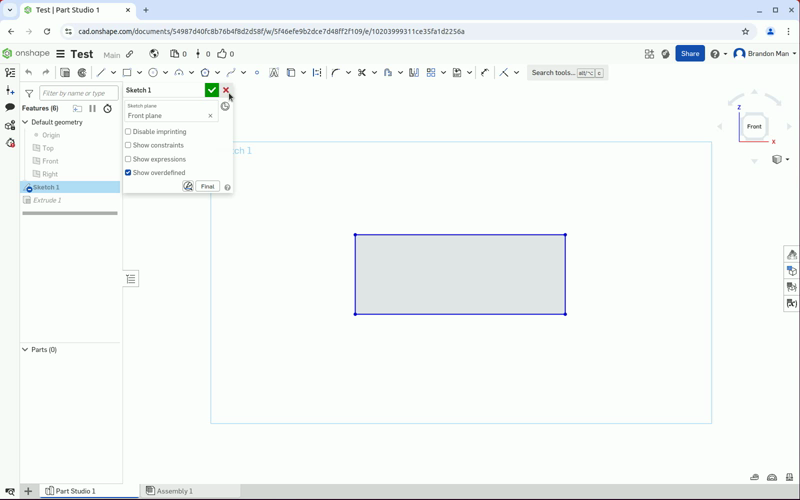
click(229, 92)
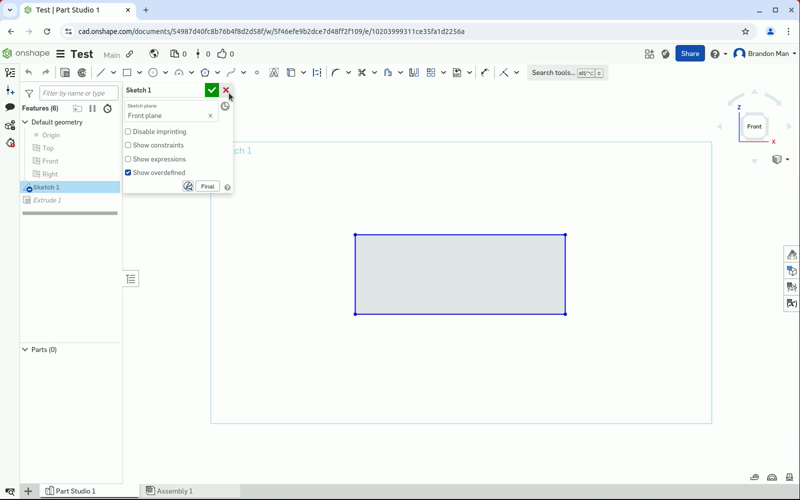
key(shift+s)
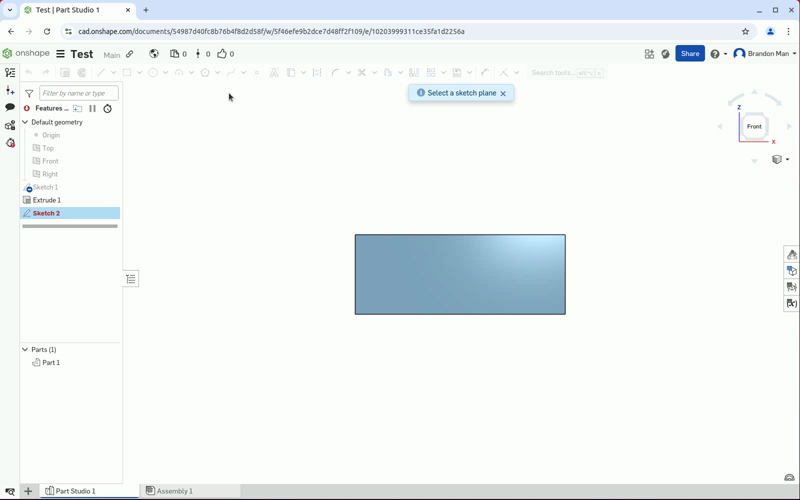
mouse_move(73, 163)
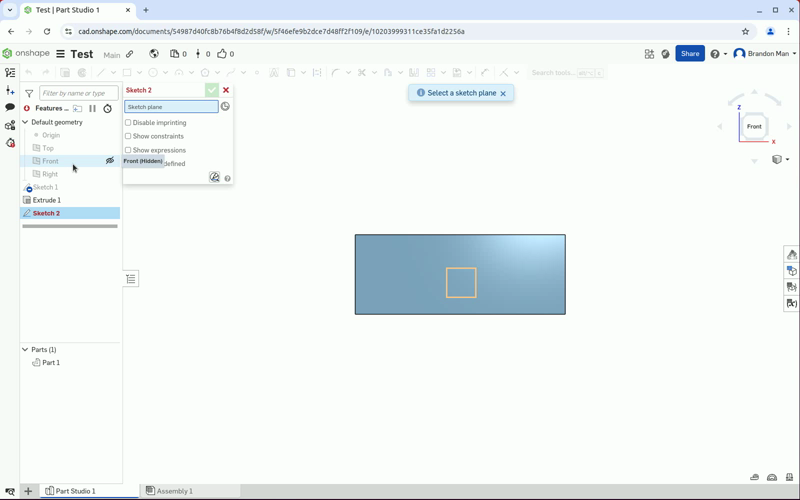
click(73, 163)
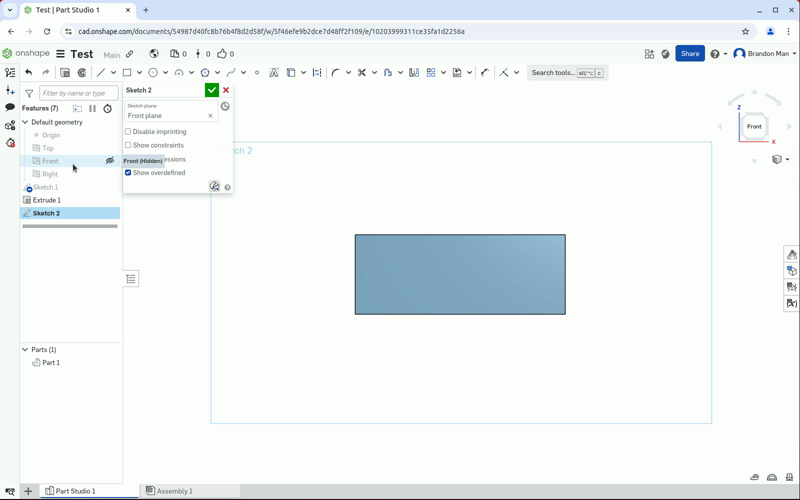
mouse_move(73, 352)
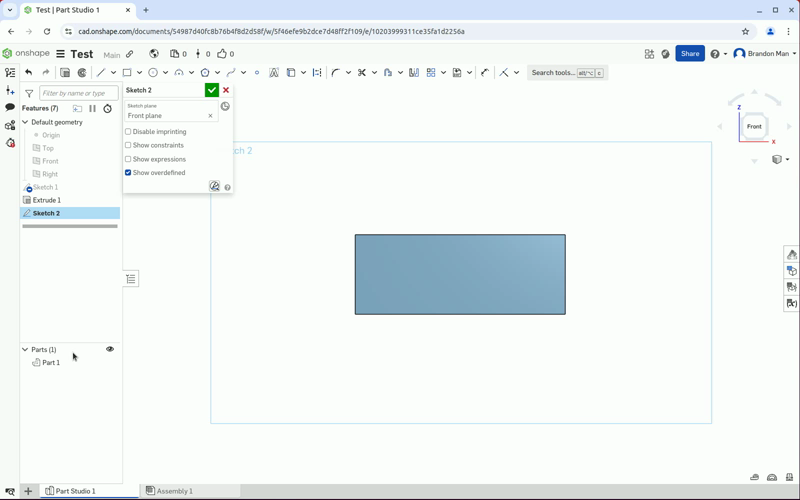
key(y)
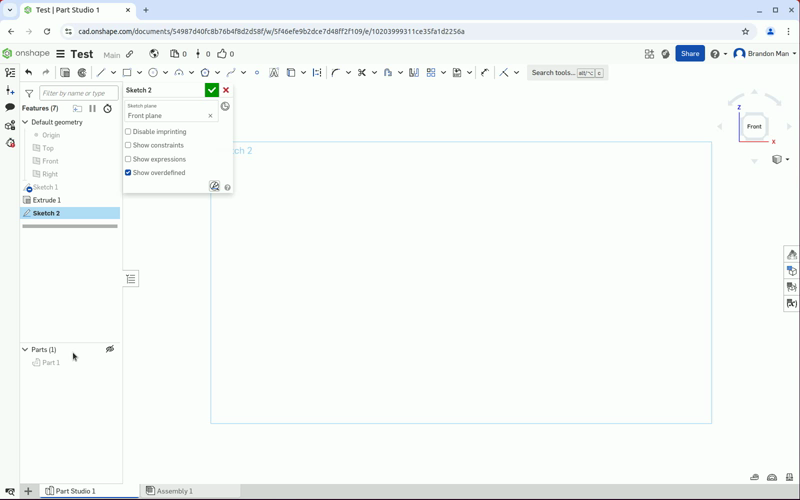
key(l)
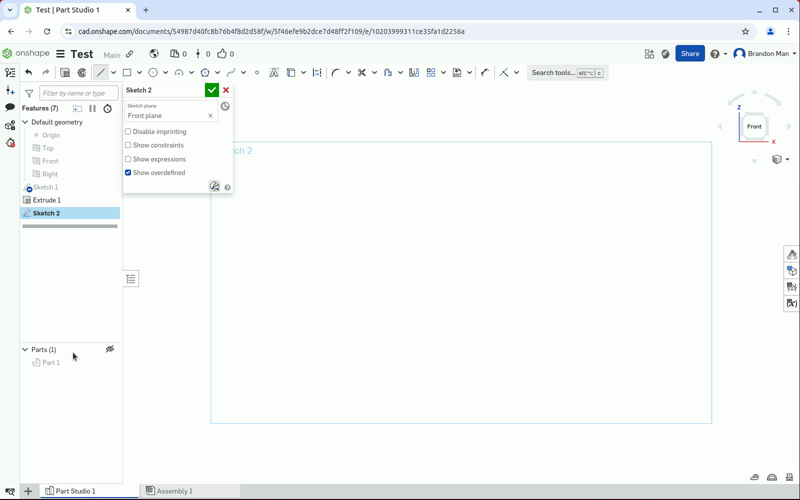
key_down(shift)
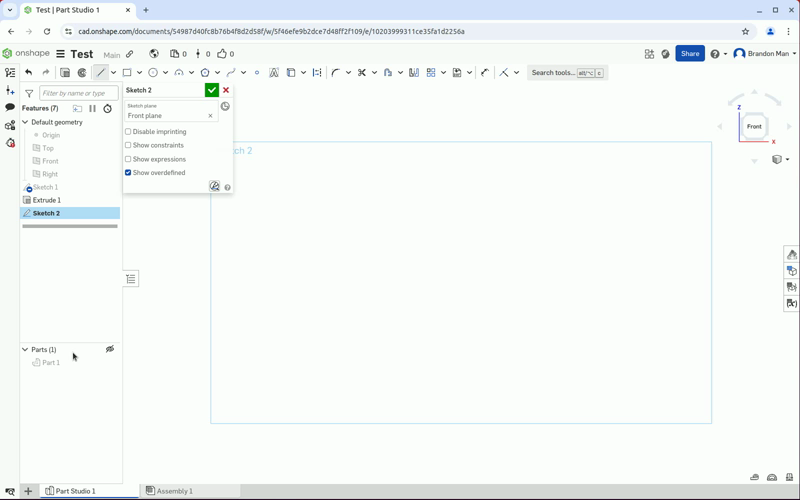
mouse_move(348, 339)
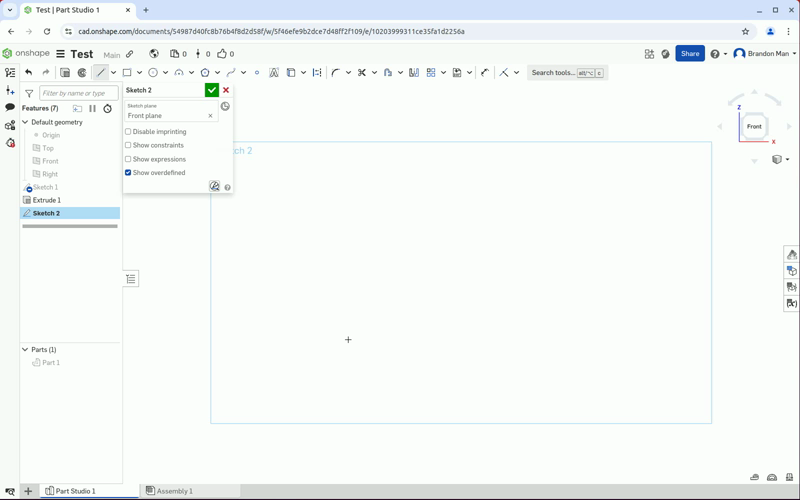
click(348, 339)
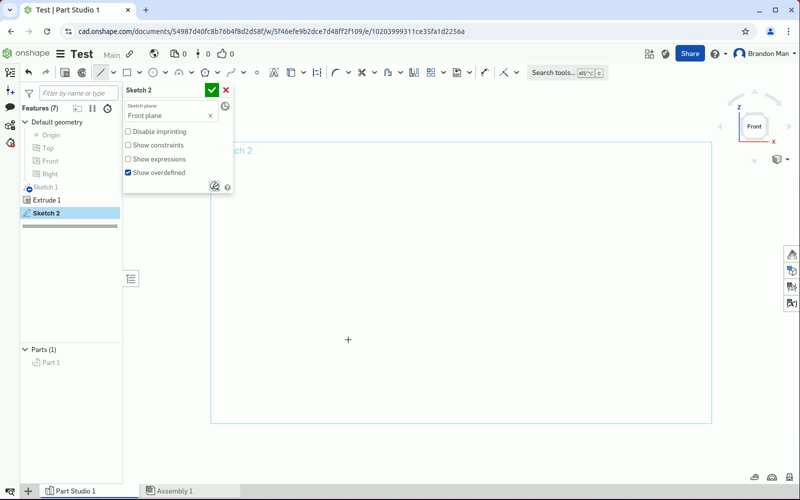
key_up(shift)
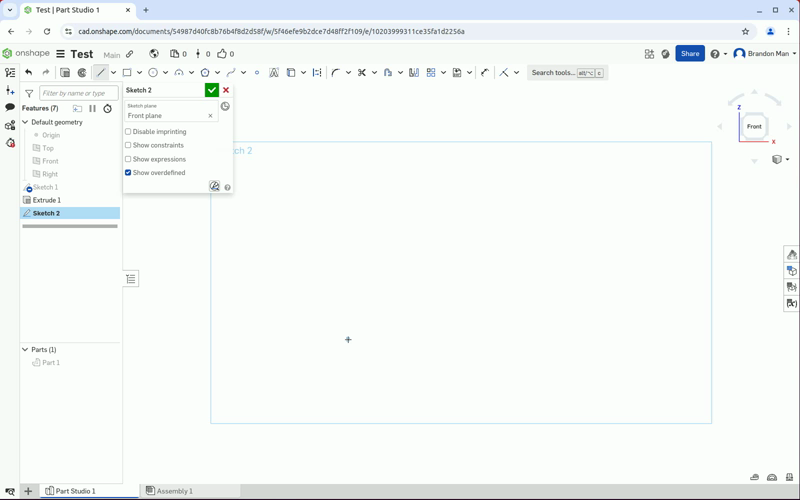
key_down(shift)
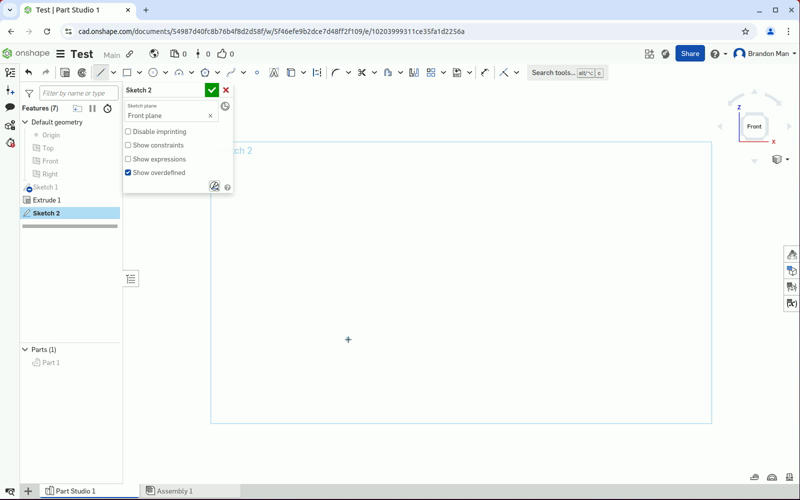
mouse_move(572, 339)
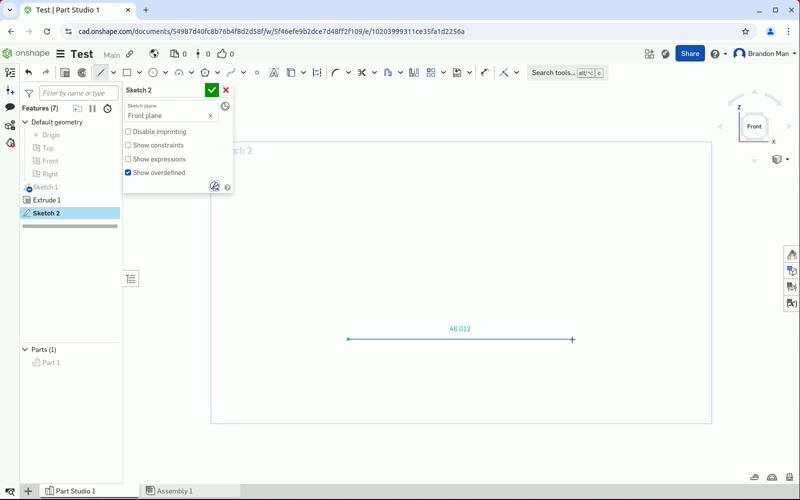
click(572, 339)
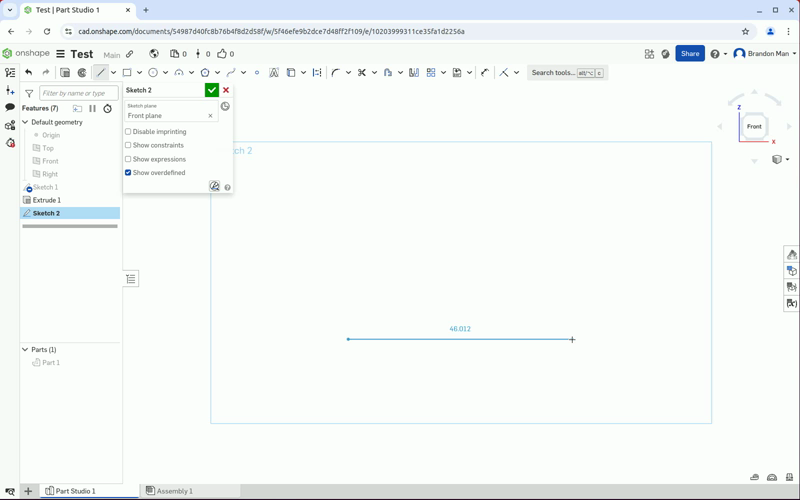
key_up(shift)
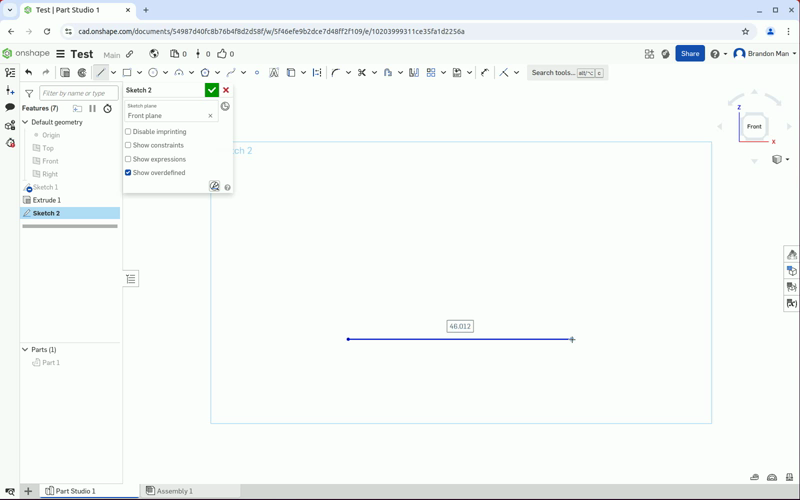
key_down(shift)
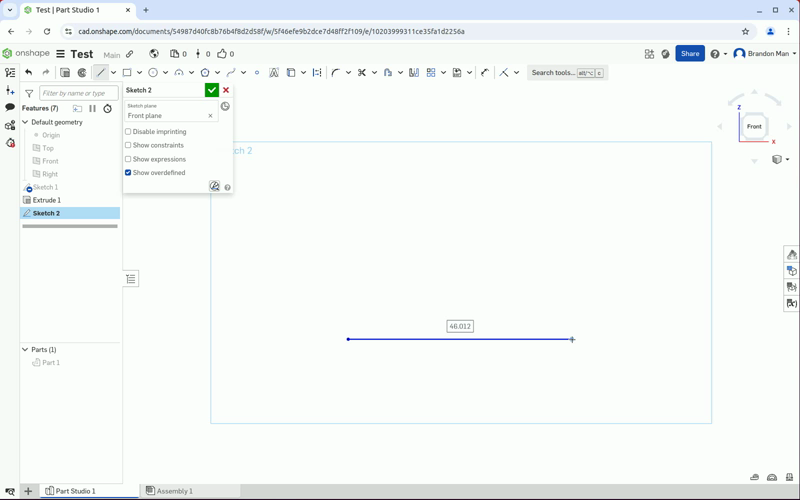
mouse_move(572, 226)
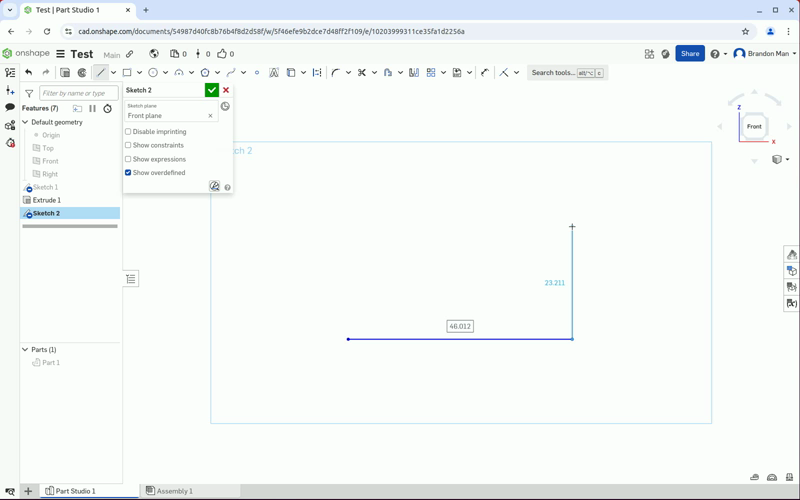
click(572, 226)
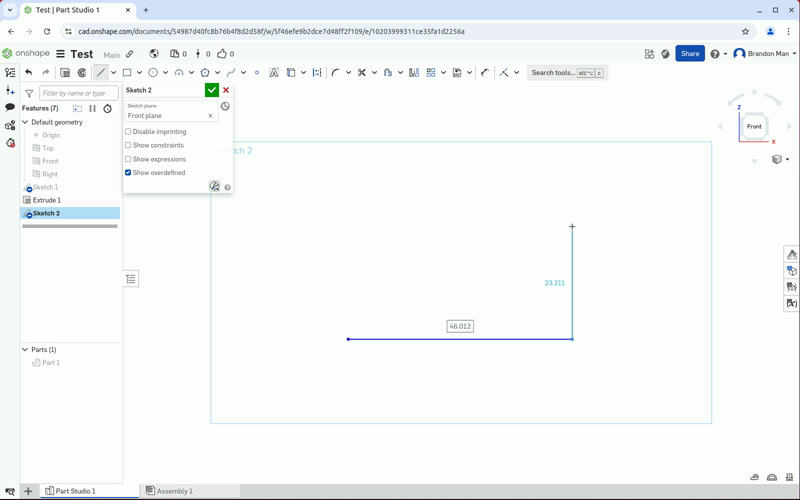
key_up(shift)
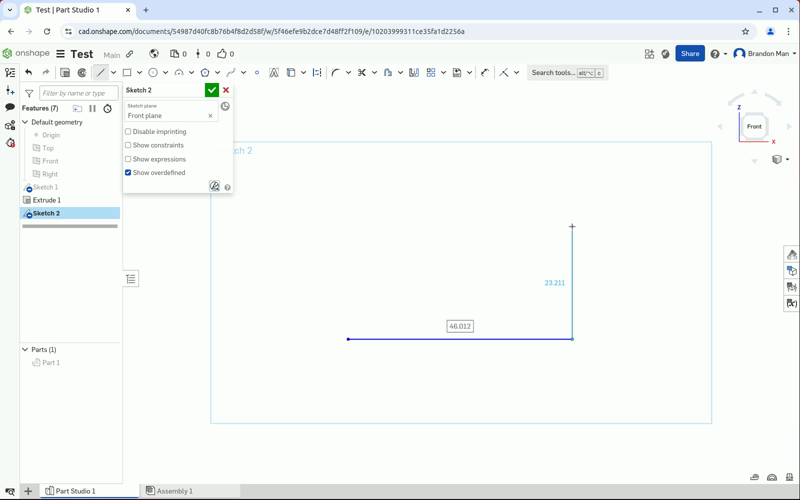
key_down(shift)
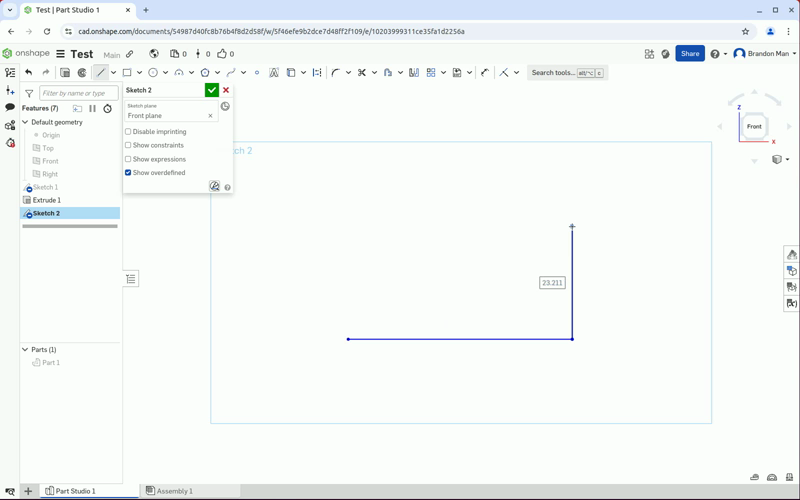
mouse_move(348, 226)
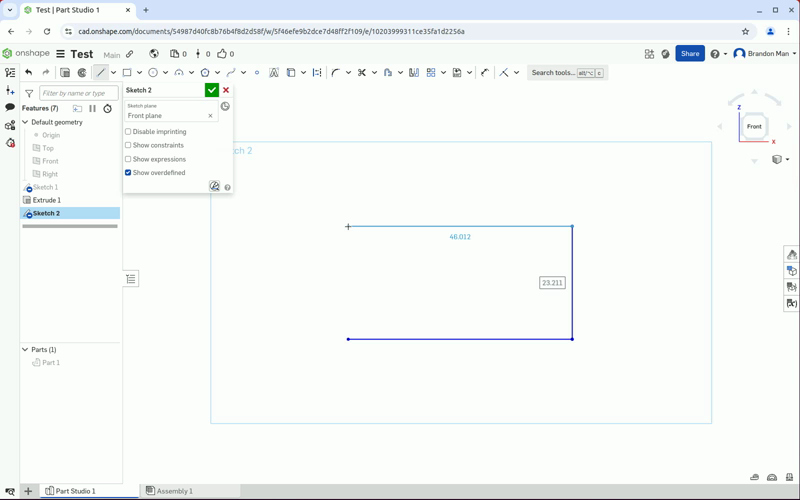
click(348, 226)
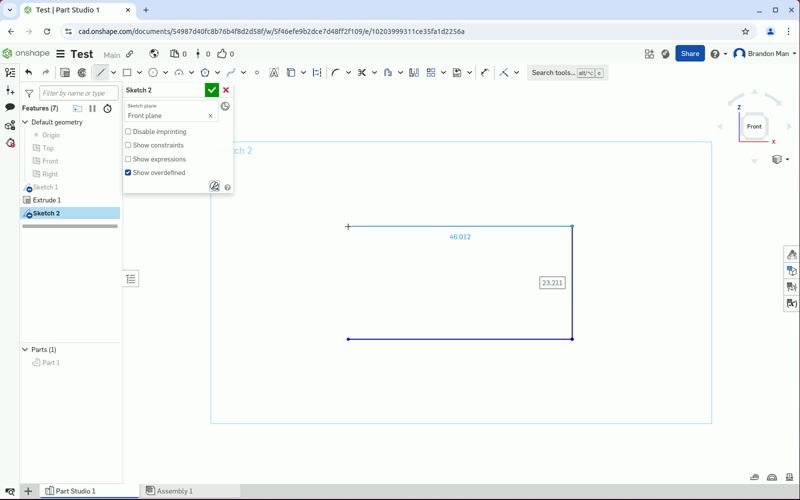
key_up(shift)
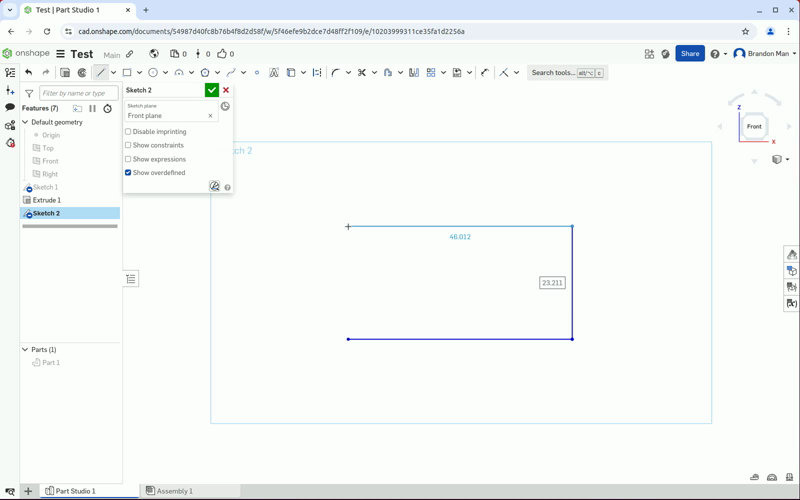
key_down(shift)
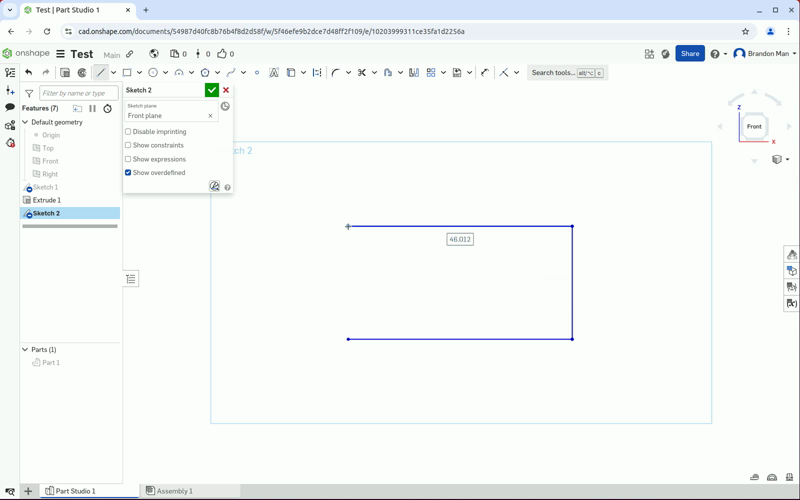
mouse_move(348, 339)
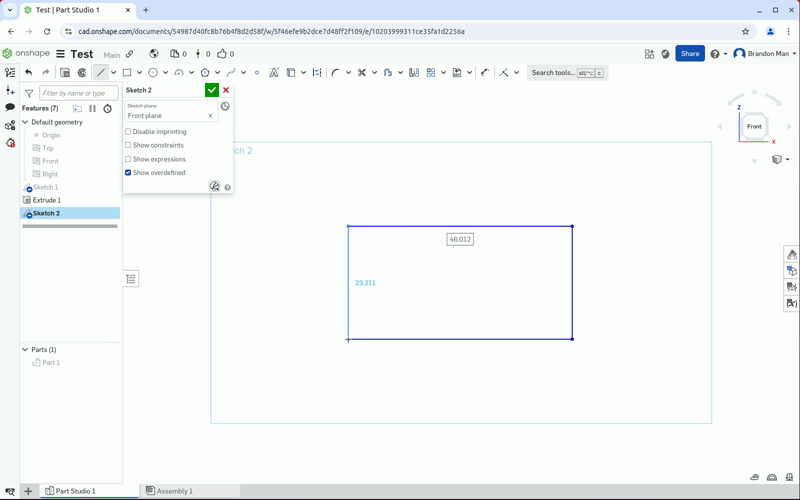
key_up(shift)
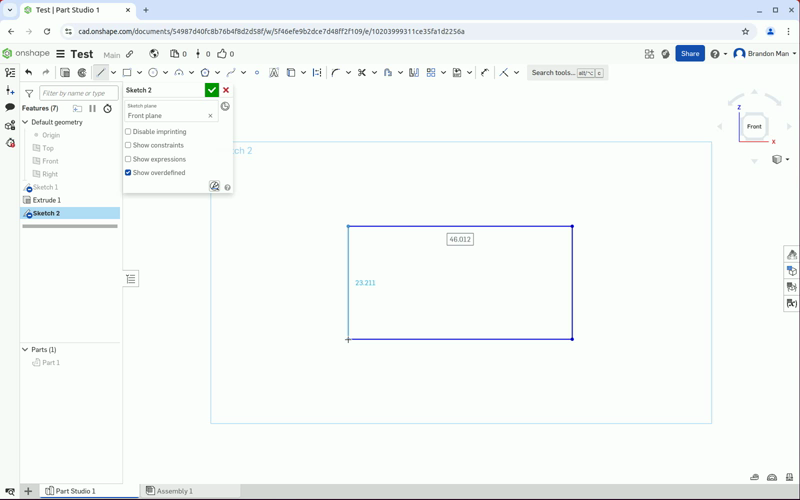
click(348, 339)
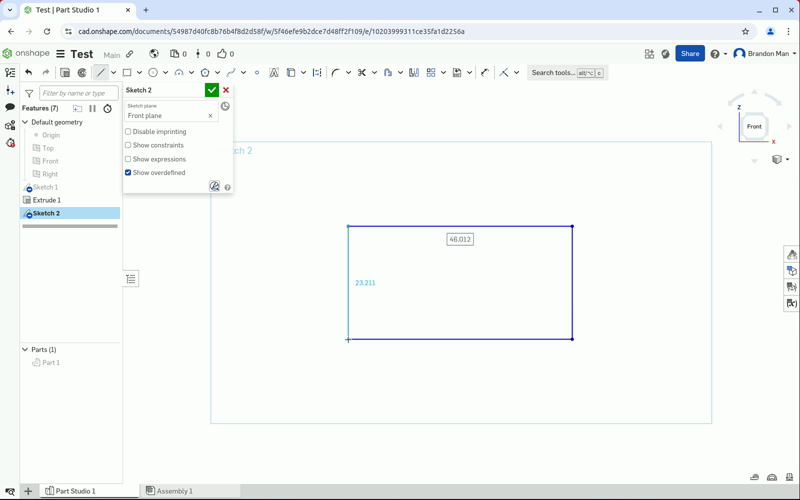
key(esc)
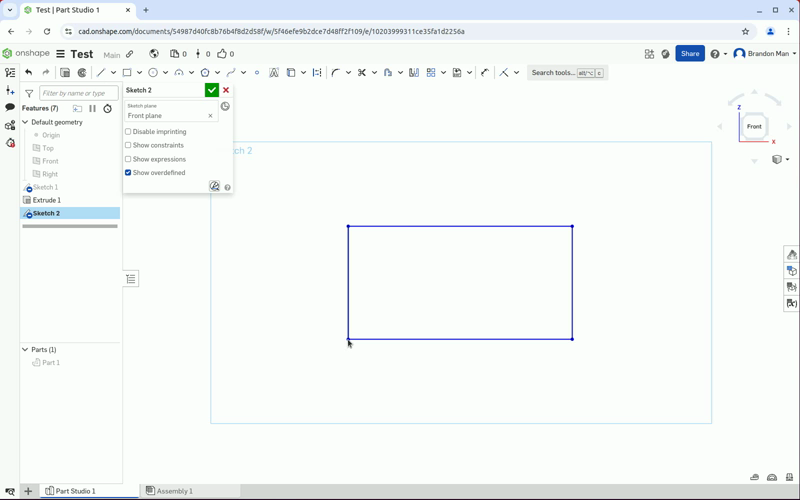
key(l)
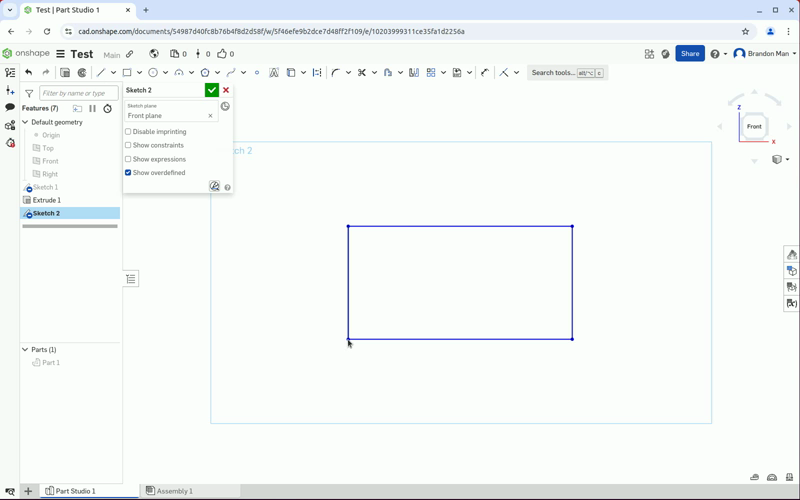
key_down(shift)
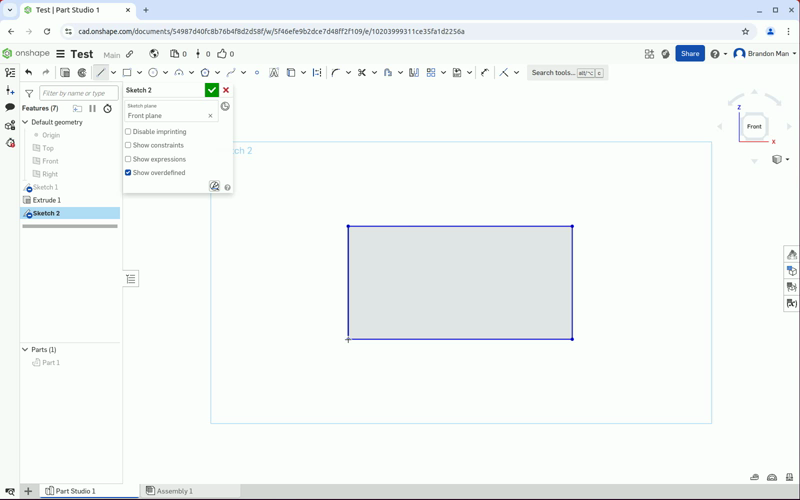
mouse_move(355, 315)
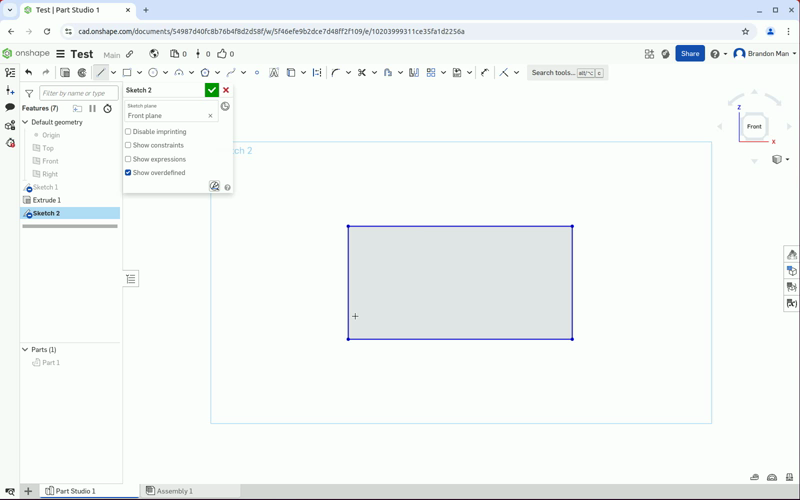
click(355, 315)
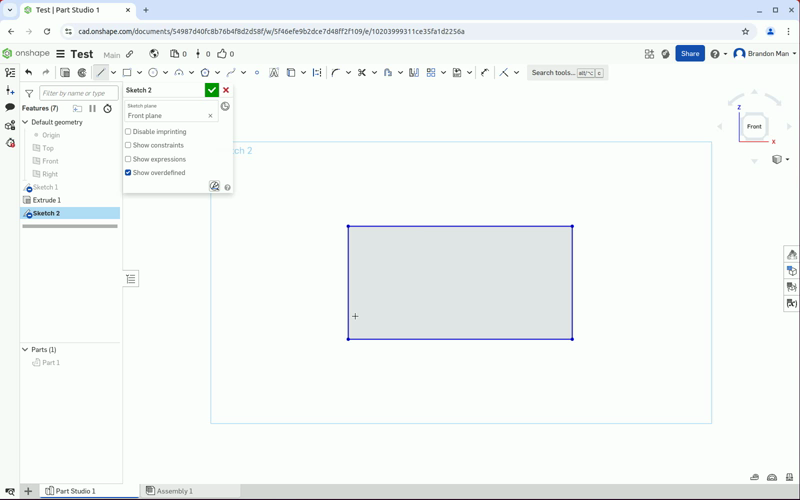
key_up(shift)
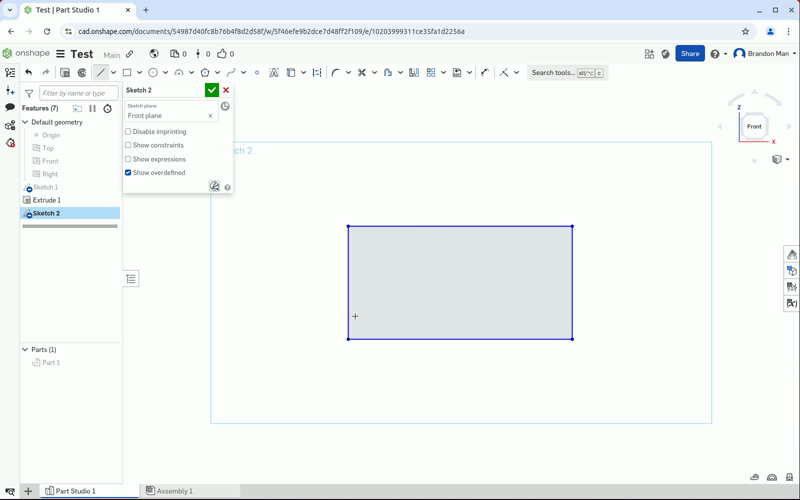
key_down(shift)
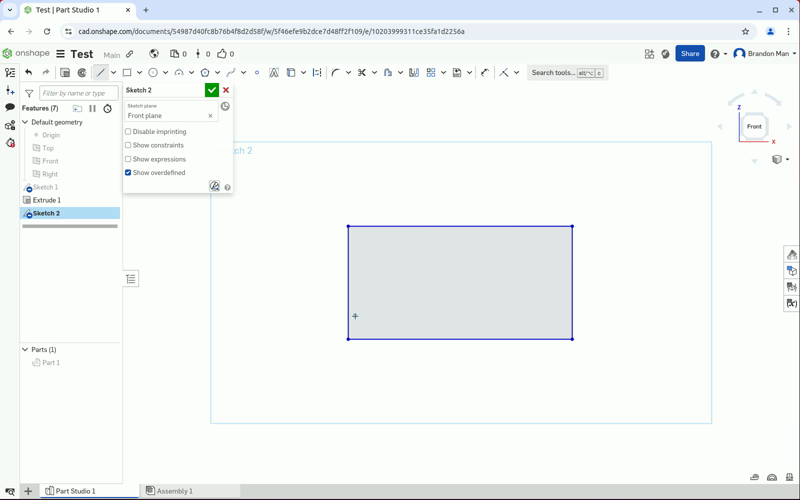
mouse_move(564, 315)
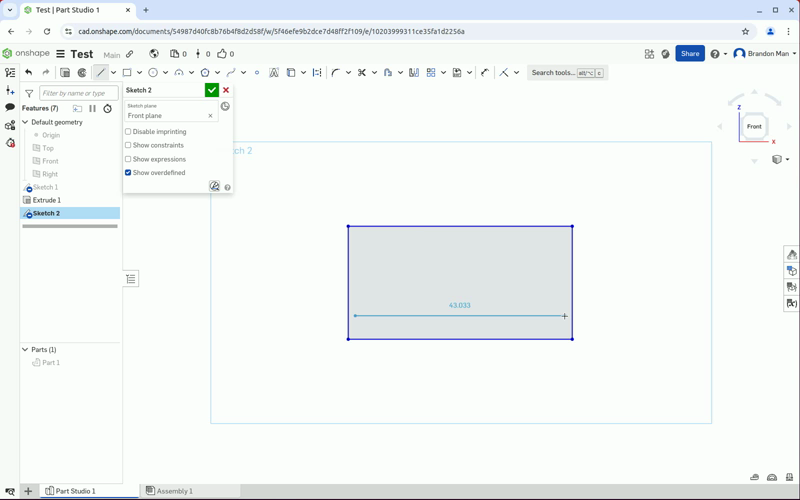
click(564, 315)
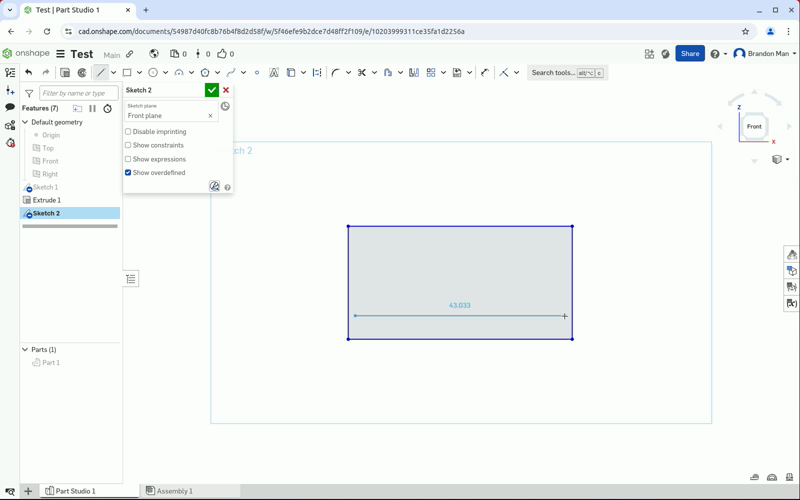
key_up(shift)
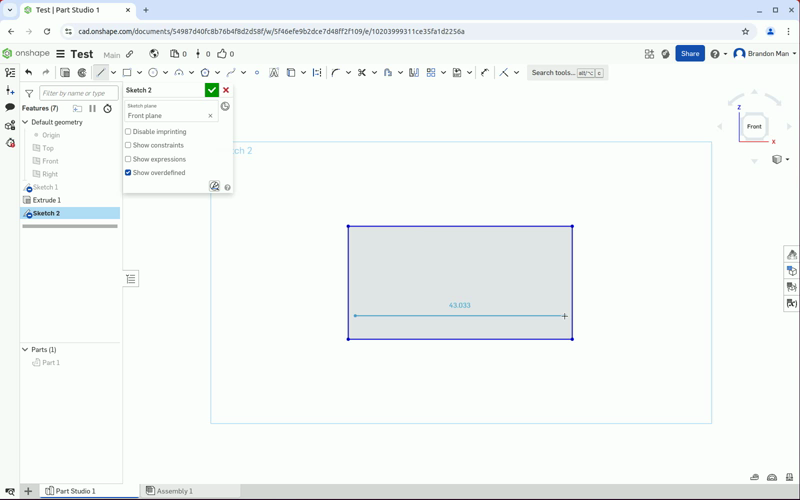
key_down(shift)
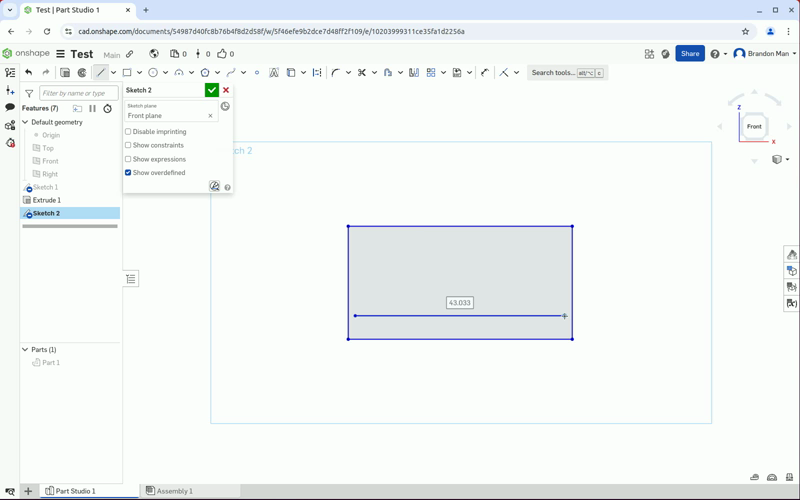
mouse_move(564, 235)
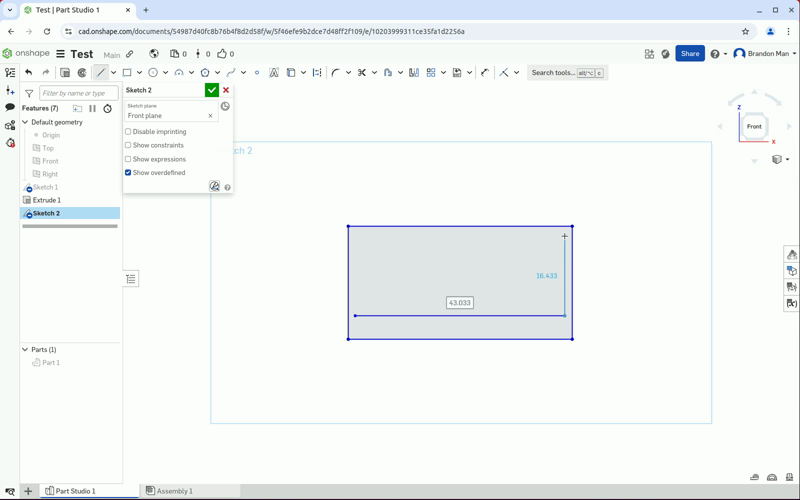
click(564, 235)
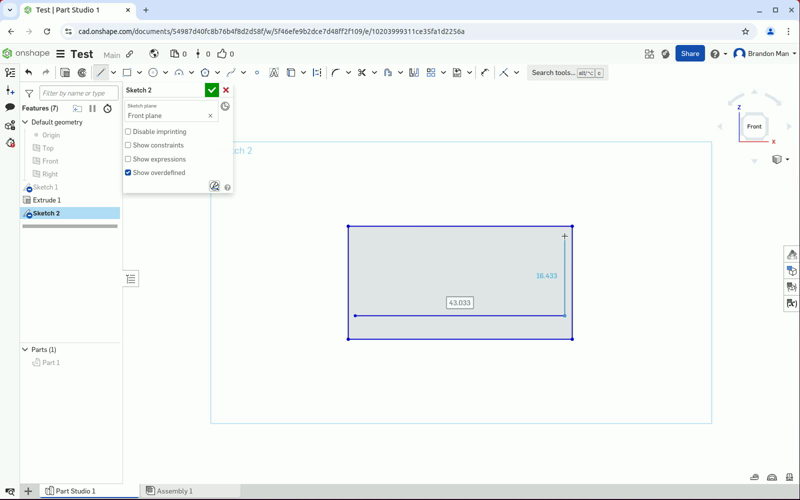
key_up(shift)
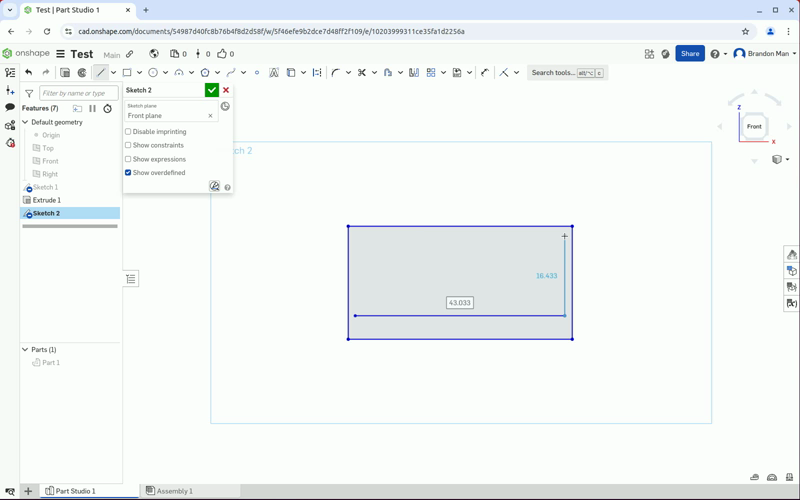
key_down(shift)
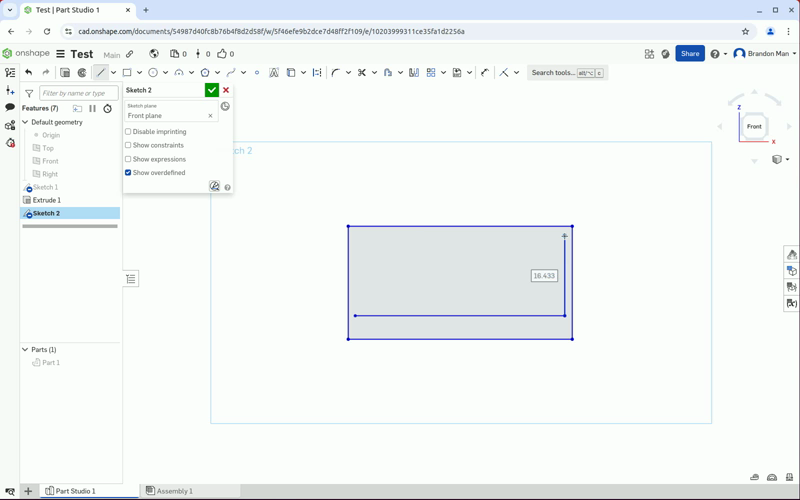
mouse_move(355, 235)
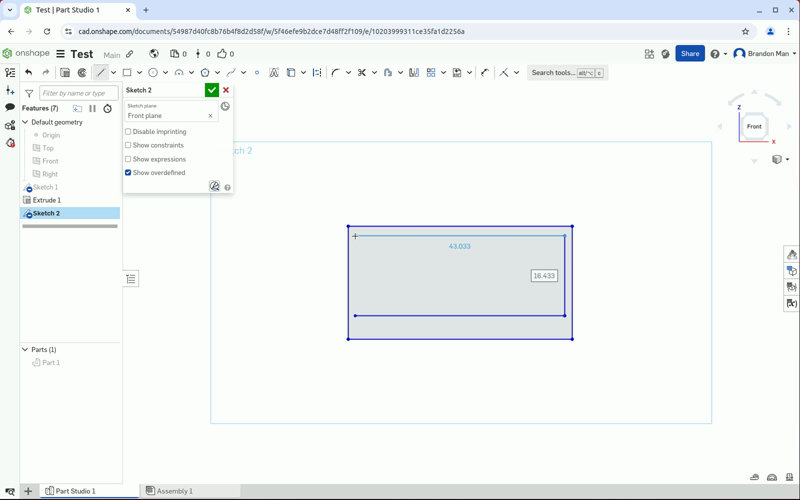
click(355, 235)
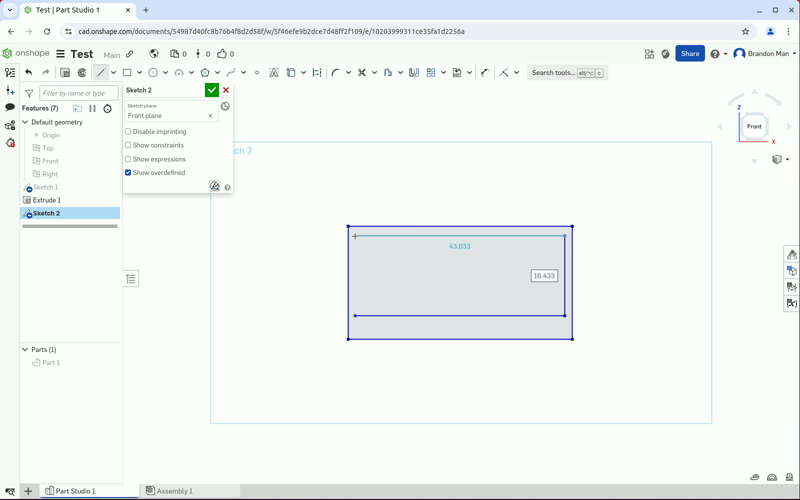
key_up(shift)
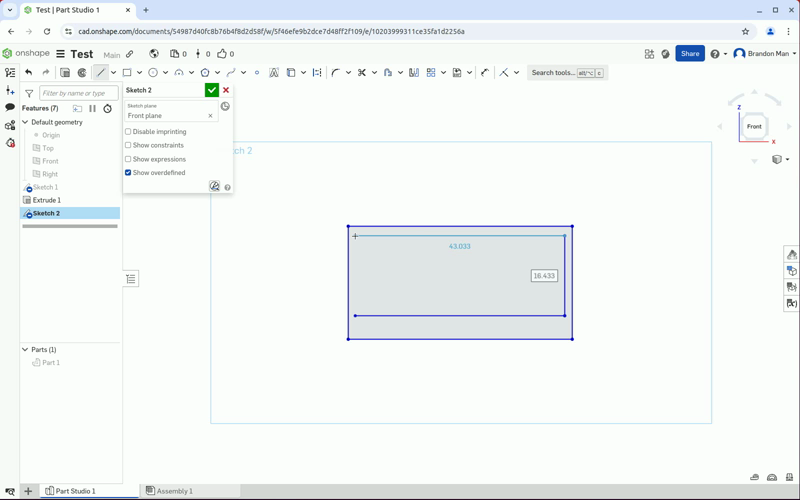
key_down(shift)
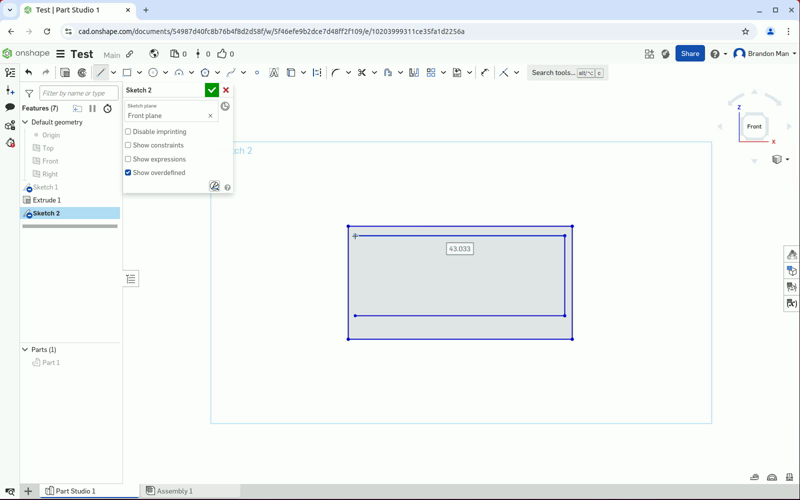
mouse_move(355, 315)
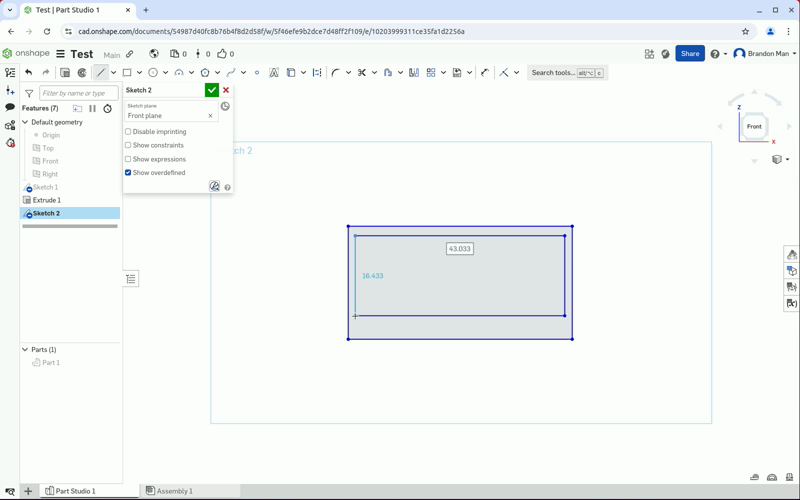
key_up(shift)
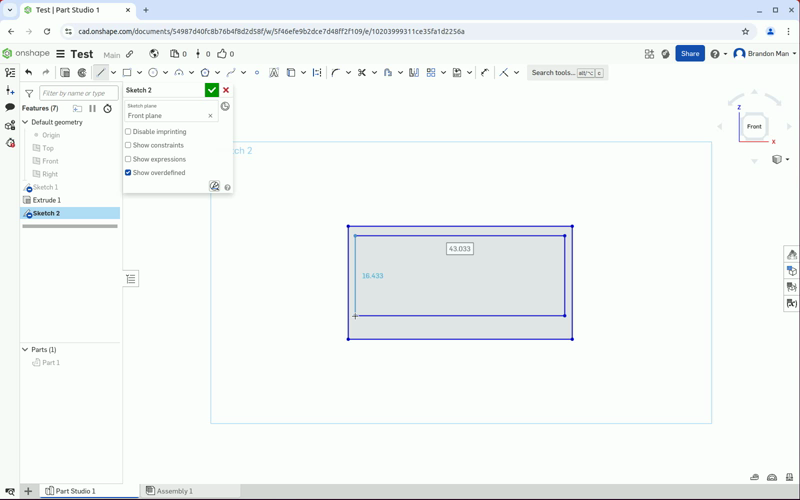
click(355, 315)
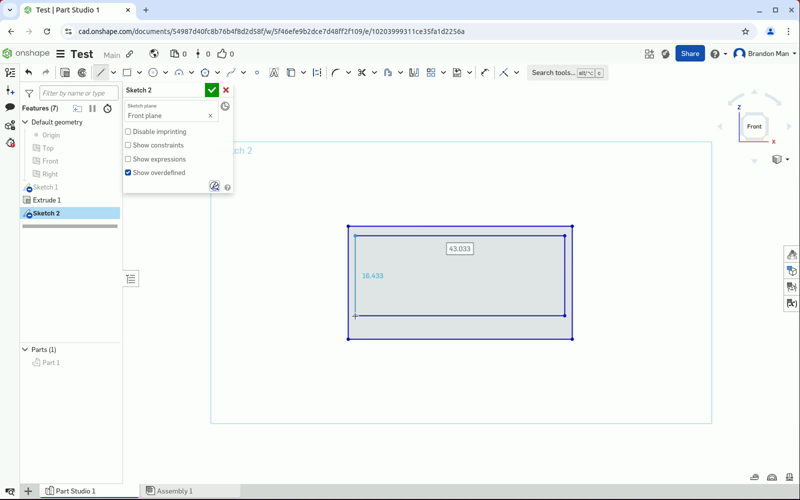
key(esc)
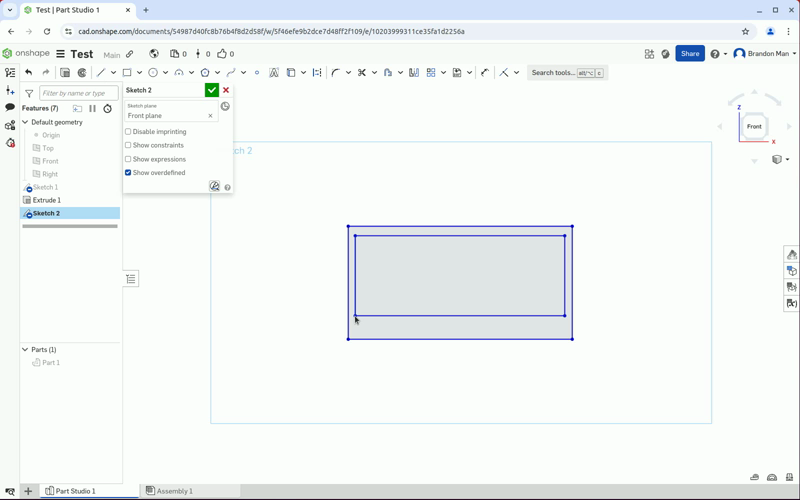
mouse_move(398, 324)
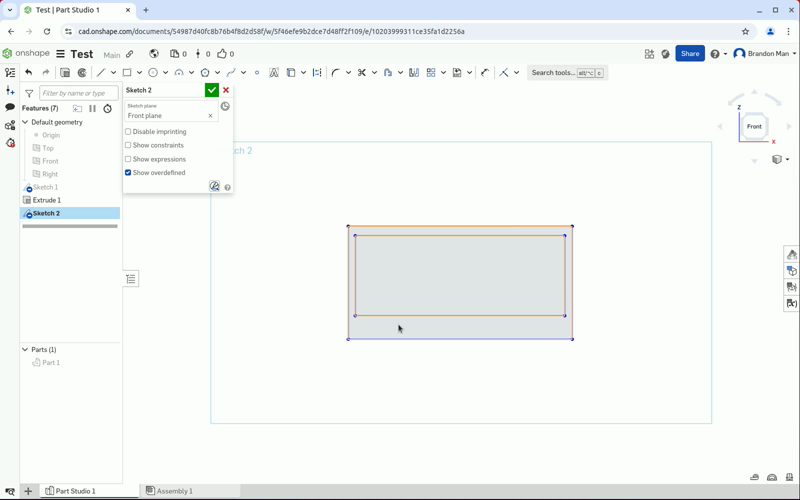
click(398, 324)
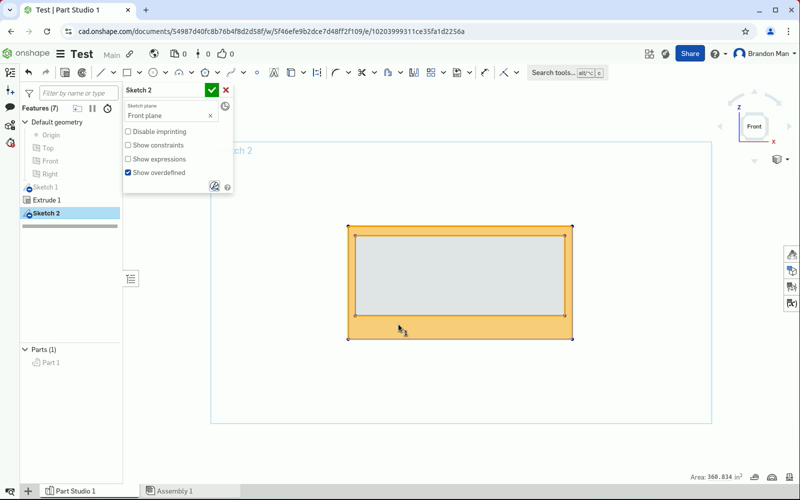
mouse_move(73, 352)
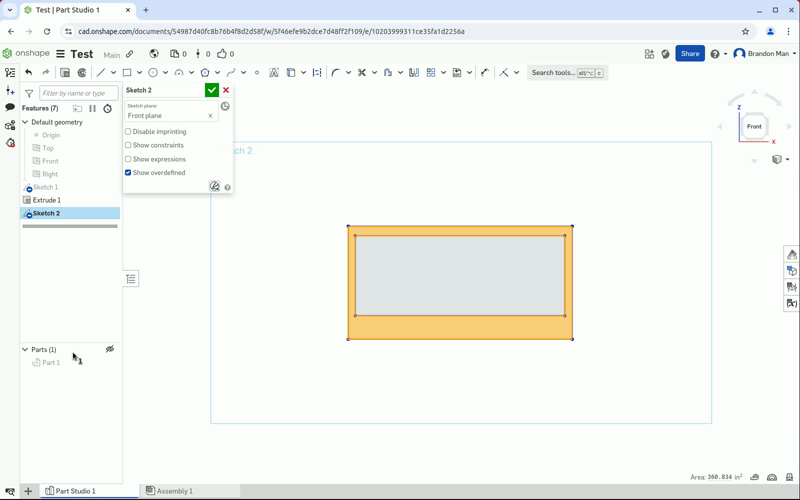
key(shift+y)
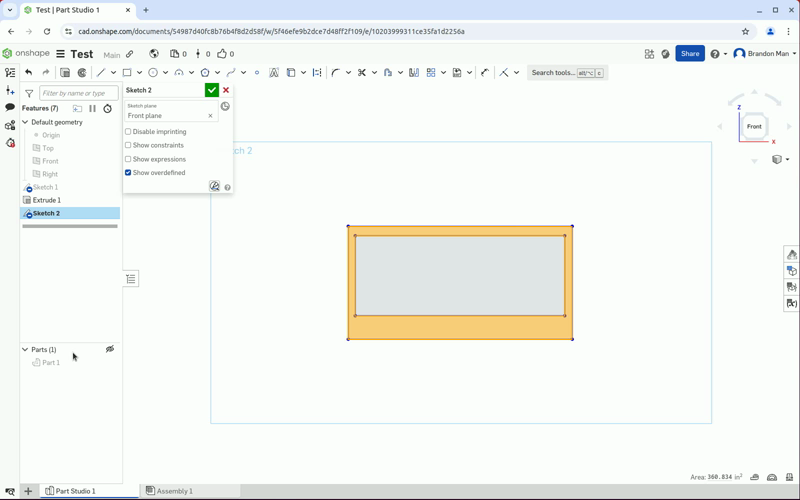
key(shift+e)
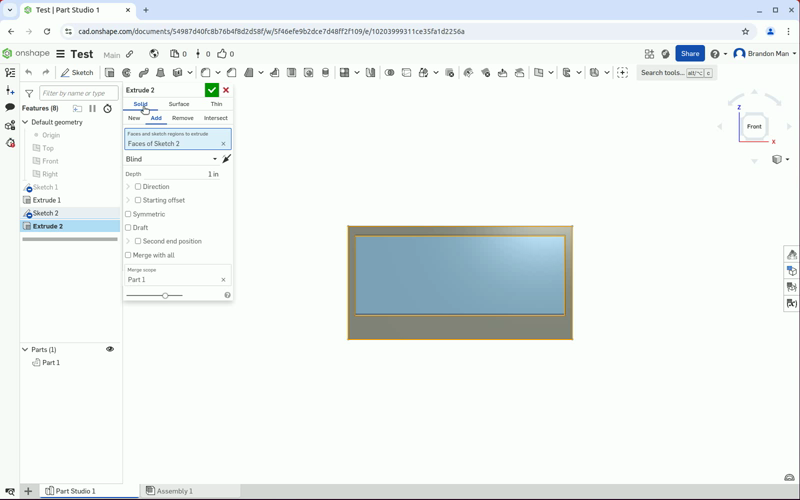
mouse_move(143, 106)
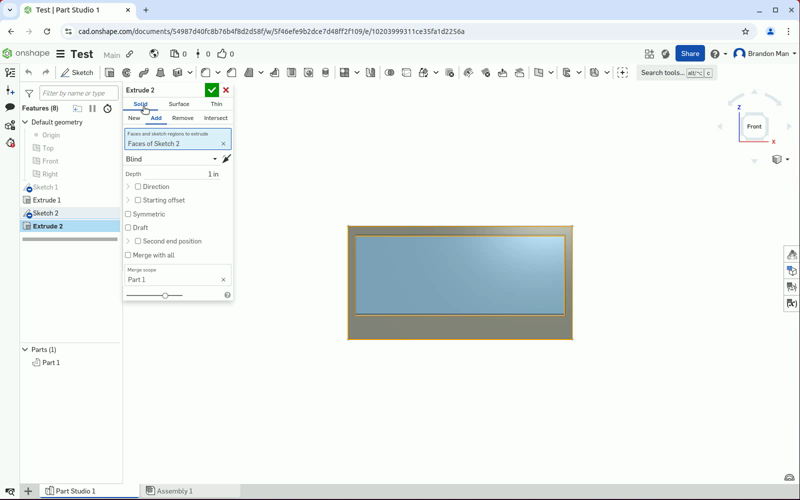
click(143, 106)
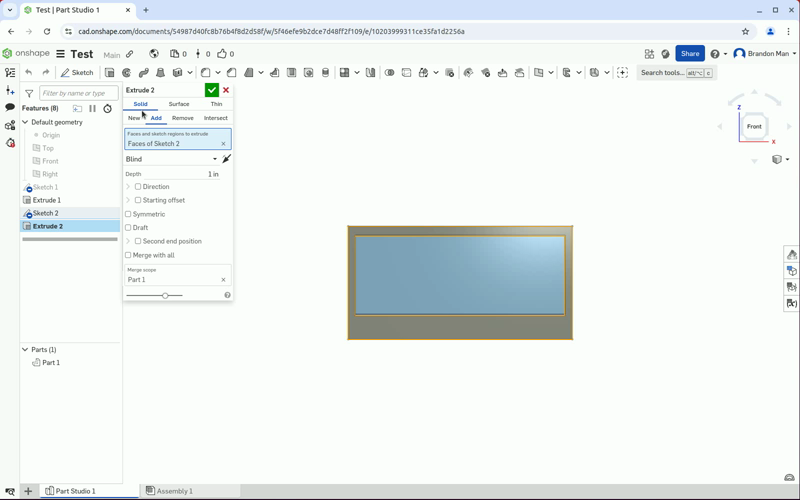
mouse_move(137, 120)
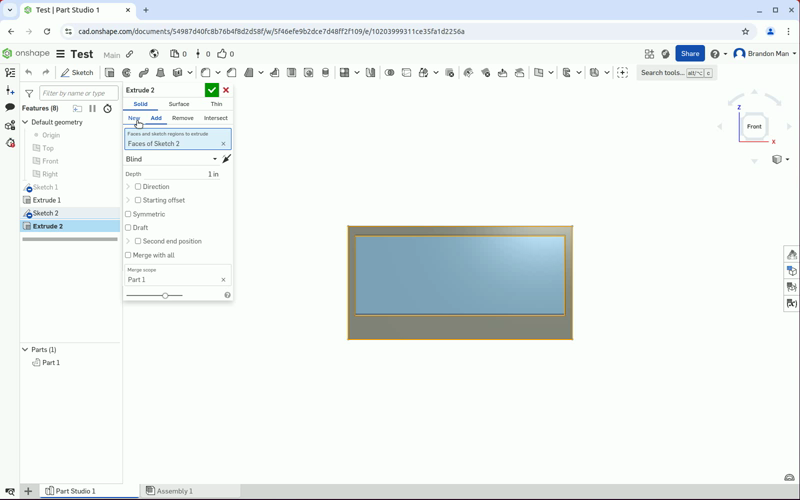
click(137, 120)
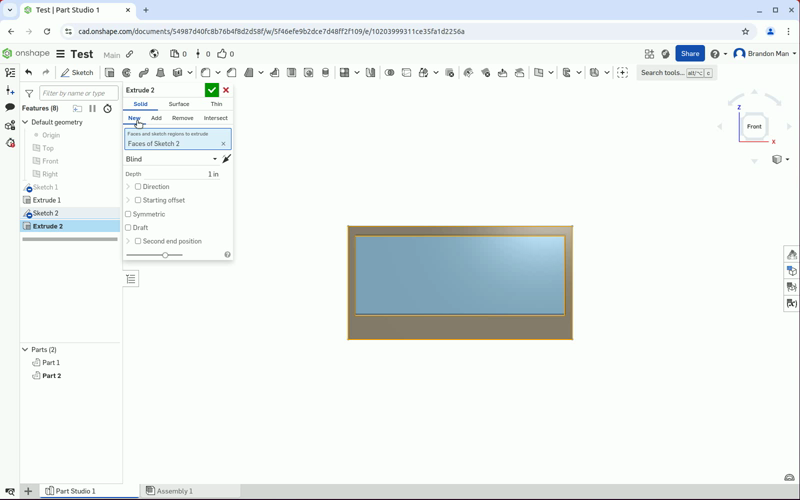
key(tab, 4)
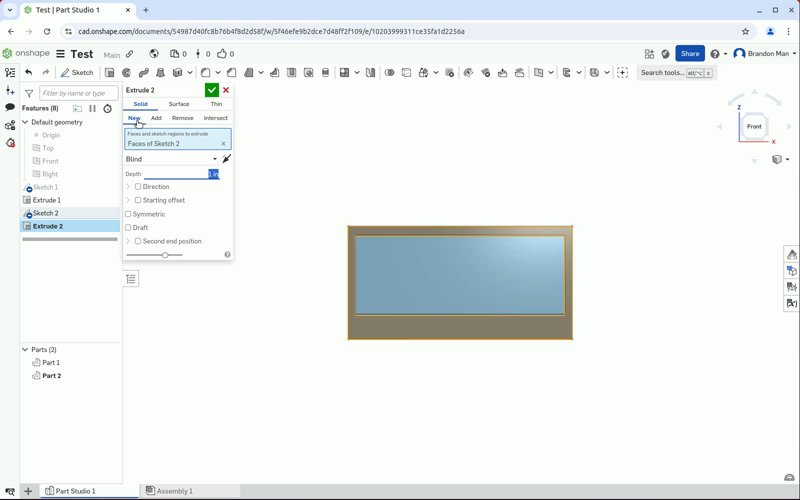
text(1.926)
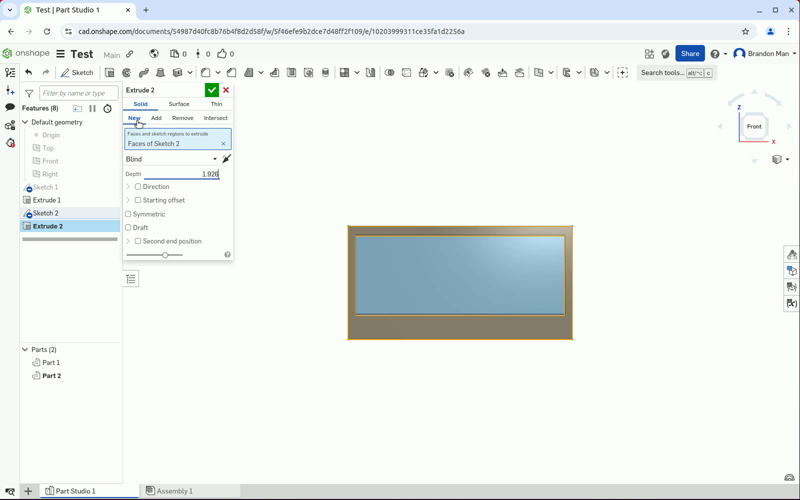
key(tab, 3)
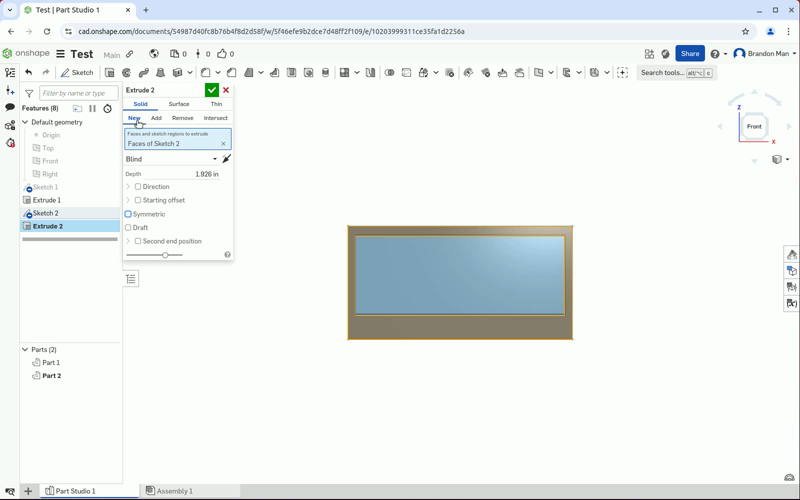
key(space)
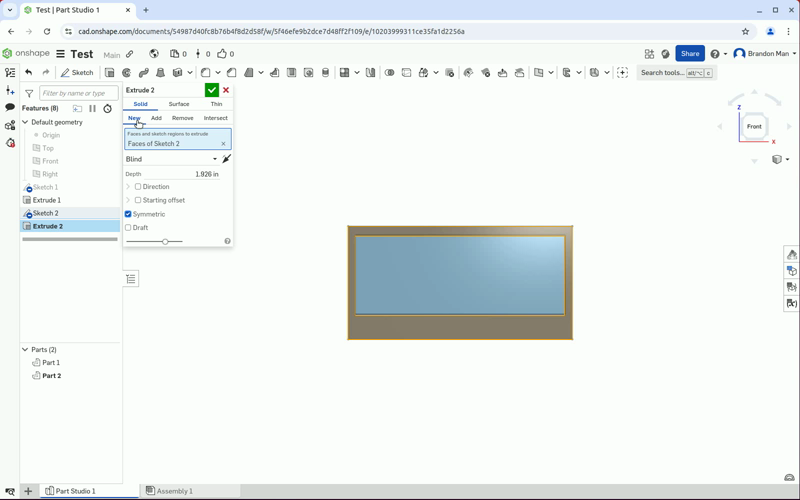
key(enter)
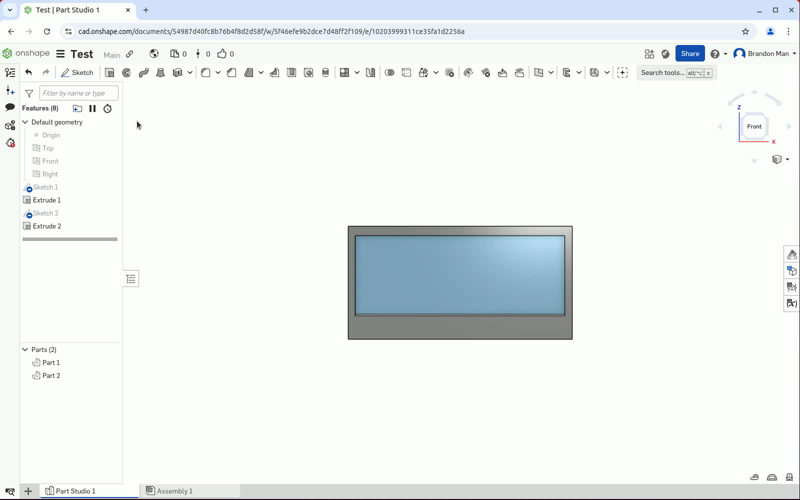
key(shift+h)
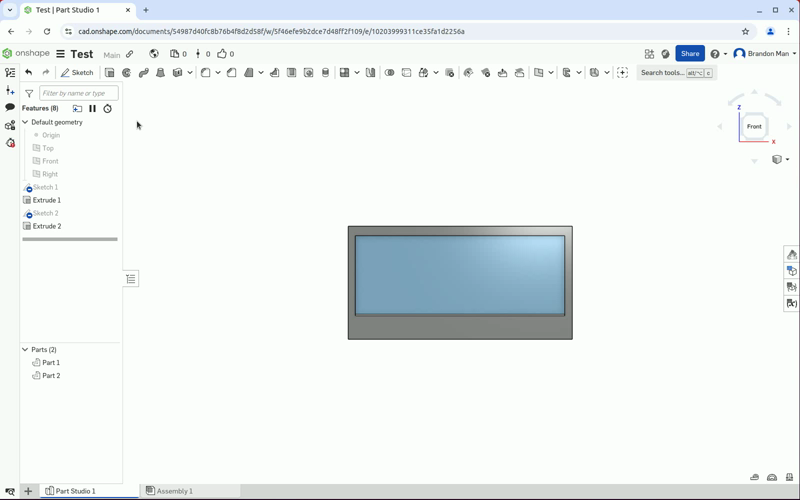
key(shift+h)
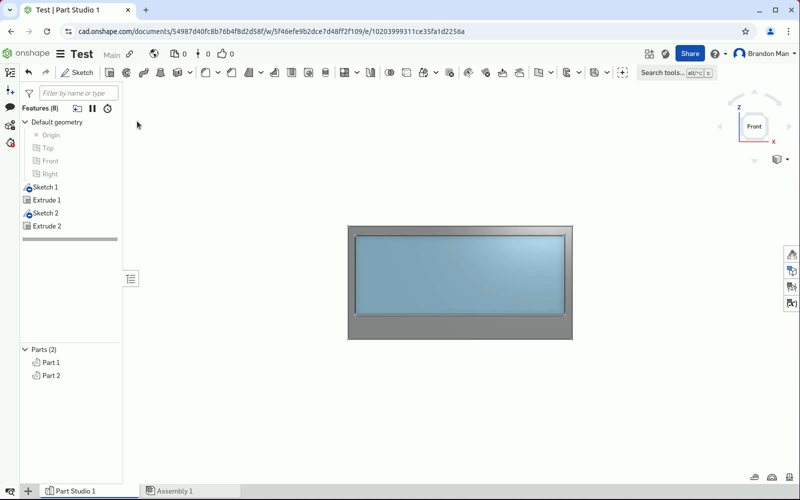
key(shift+7)
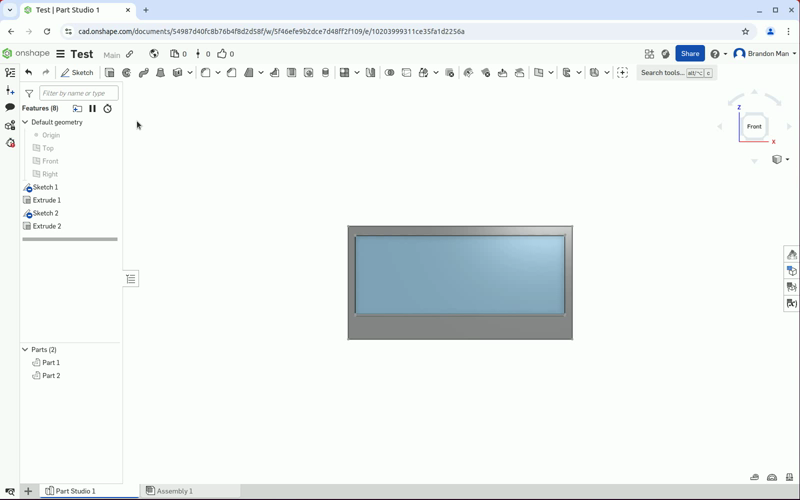
key(left, 2)
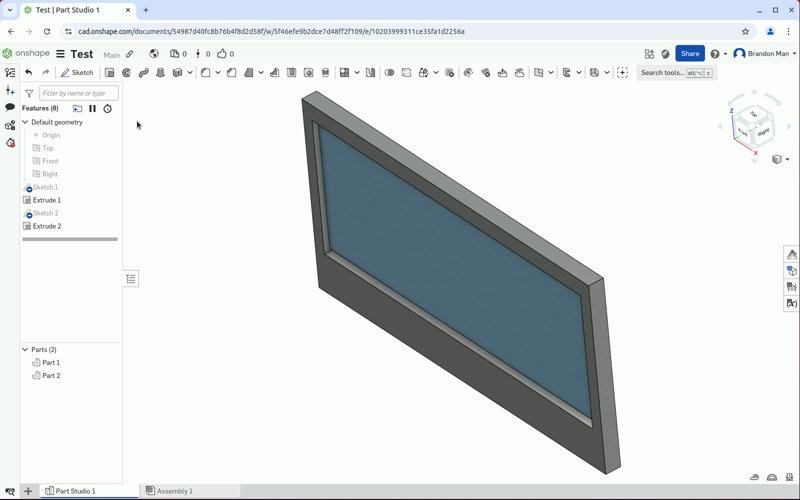
key(down, 2)
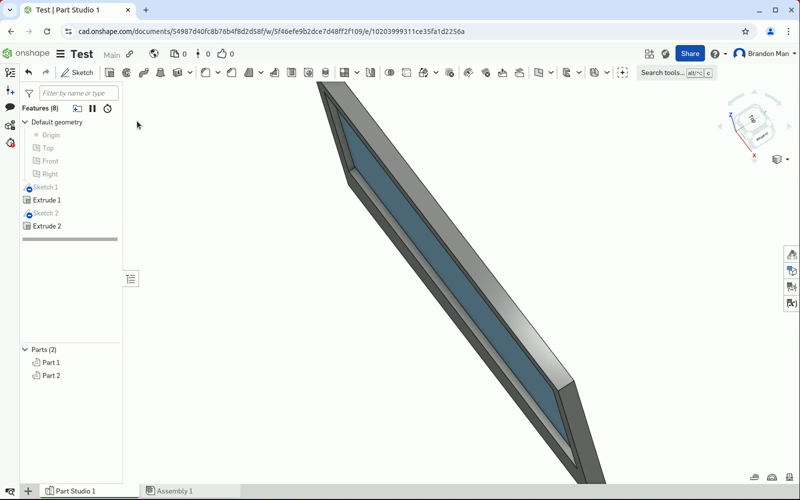
key(up, 2)
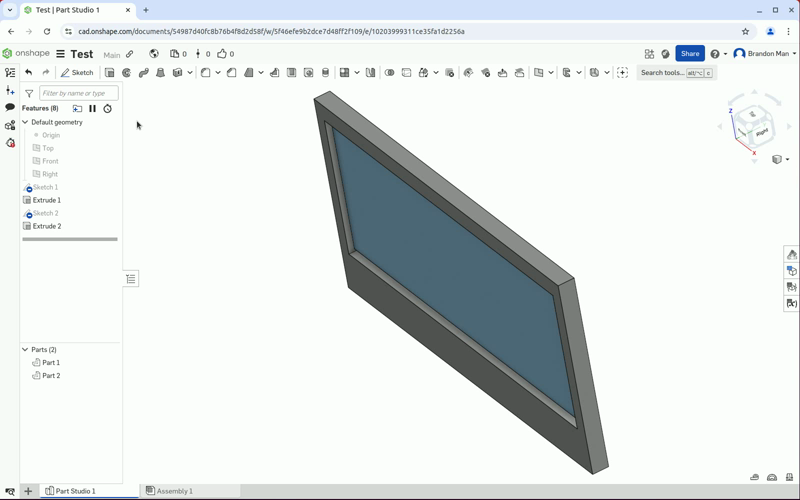
key(right, 2)
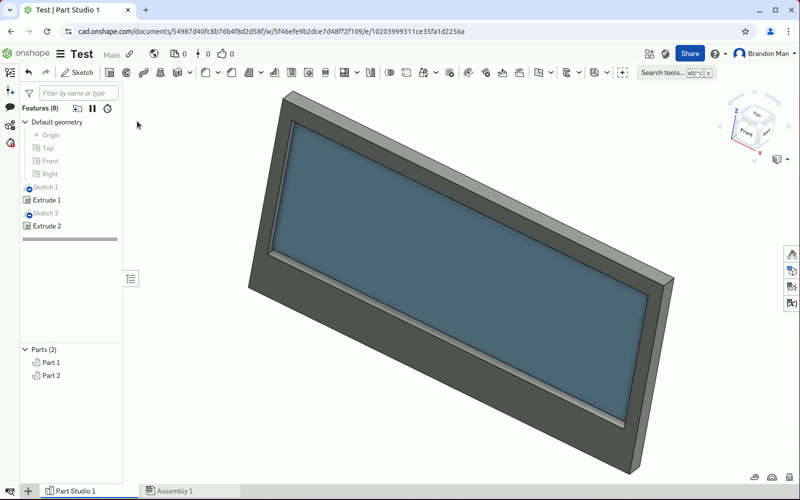
mouse_move(73, 189)
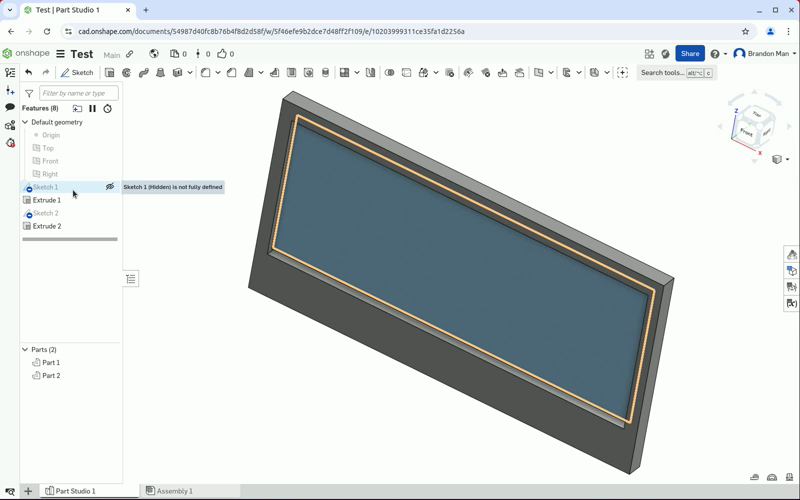
click(73, 189)